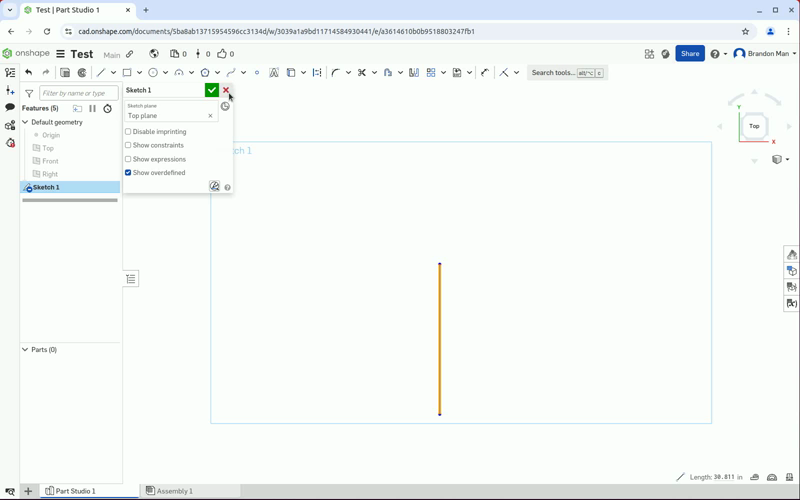
key(shift+h)
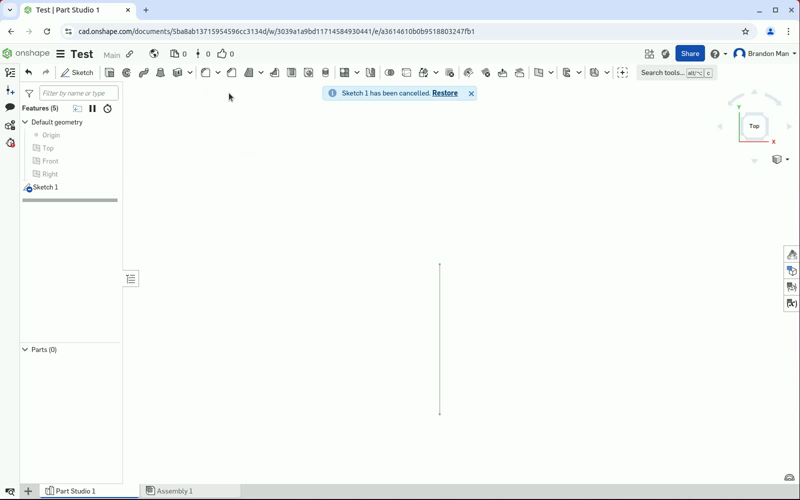
key(shift+s)
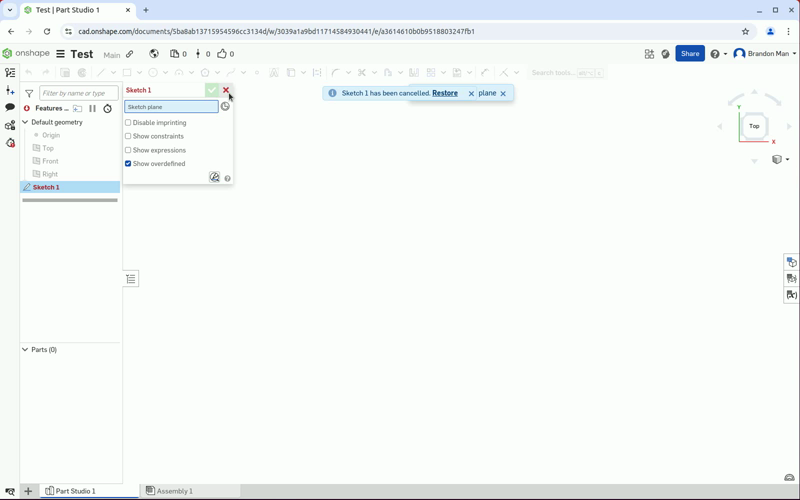
mouse_move(73, 150)
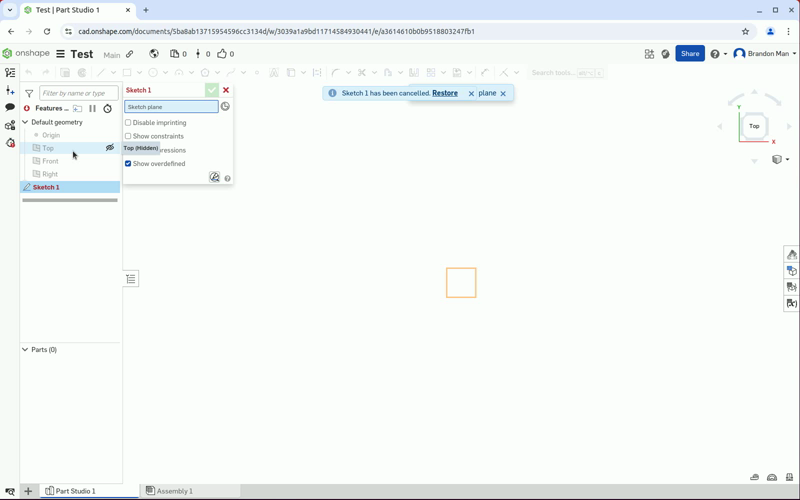
click(73, 150)
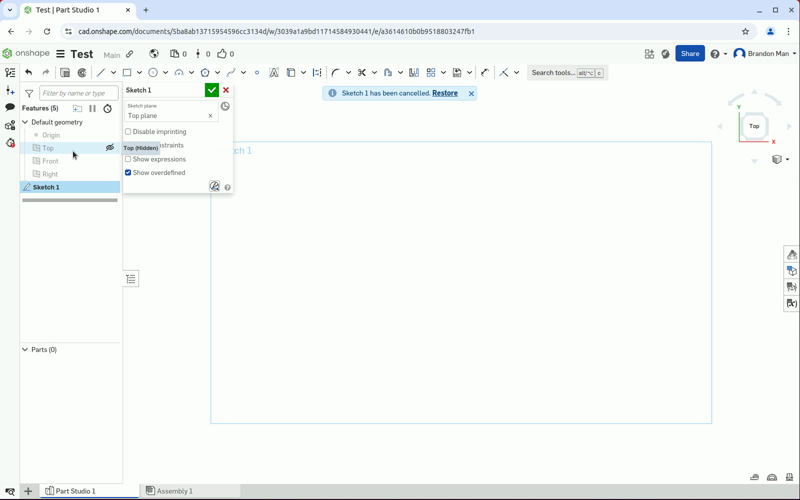
mouse_move(73, 352)
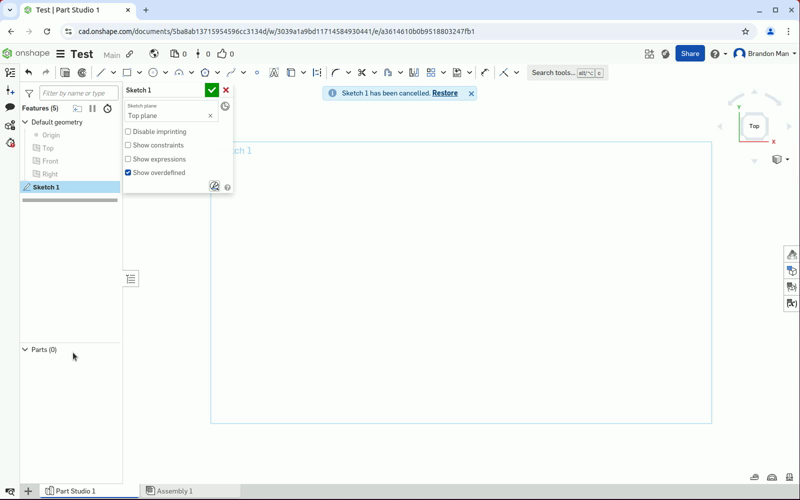
key(y)
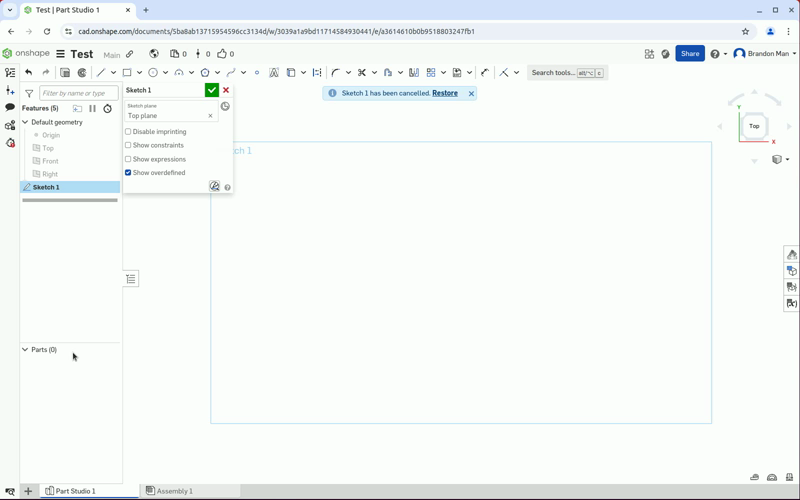
key(l)
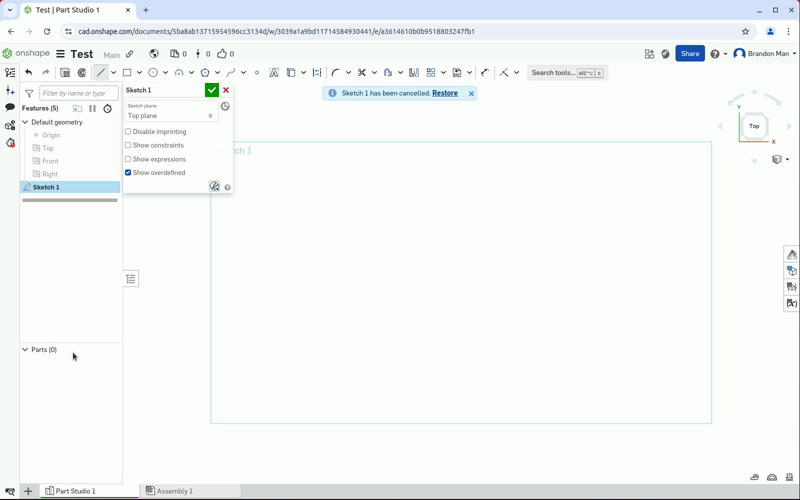
key_down(shift)
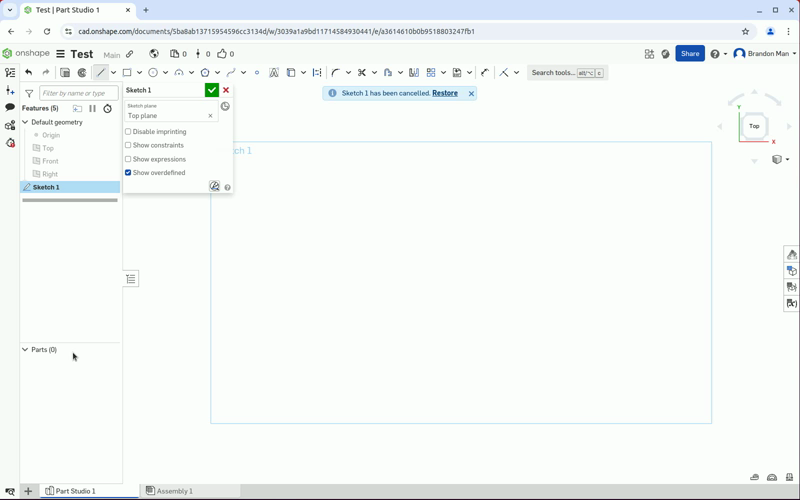
mouse_move(429, 287)
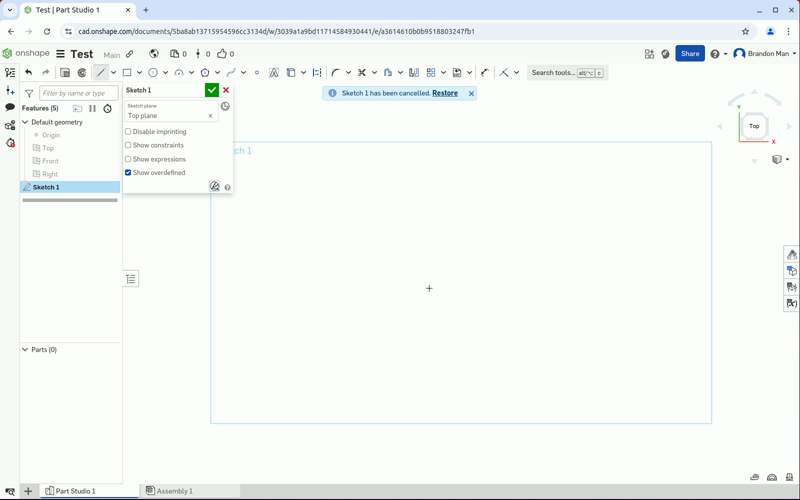
click(429, 287)
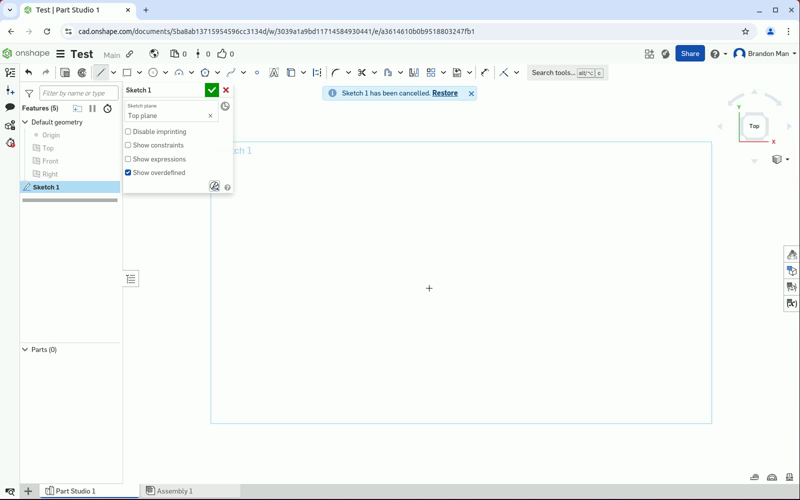
key_up(shift)
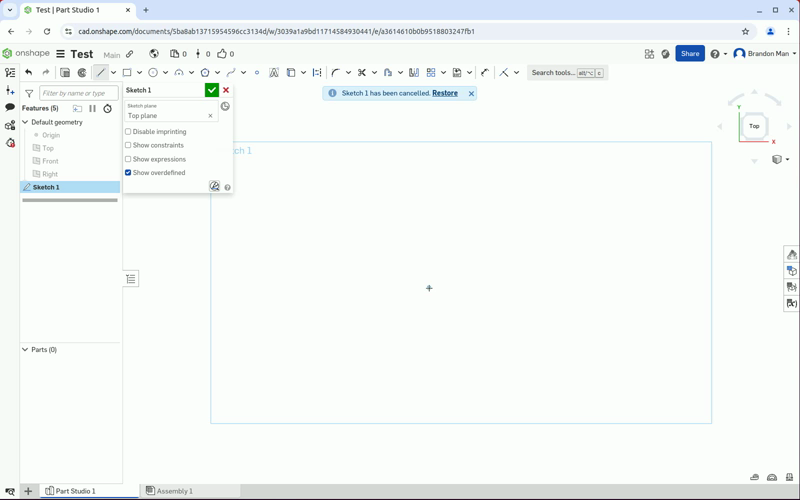
key_down(shift)
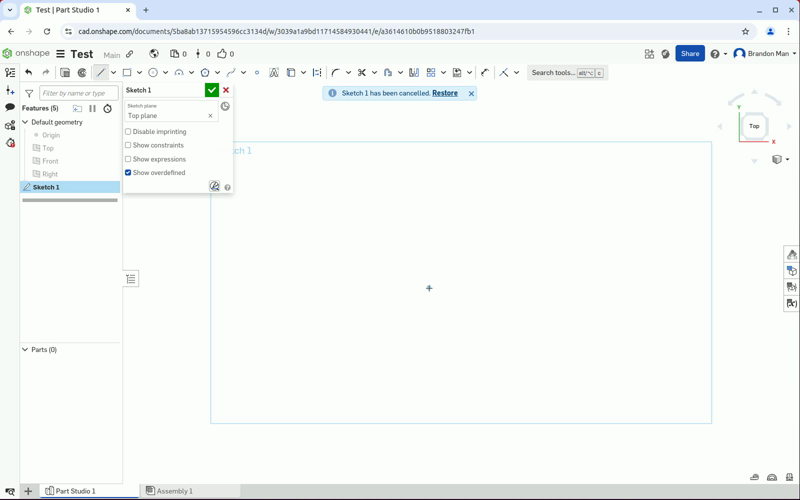
mouse_move(573, 287)
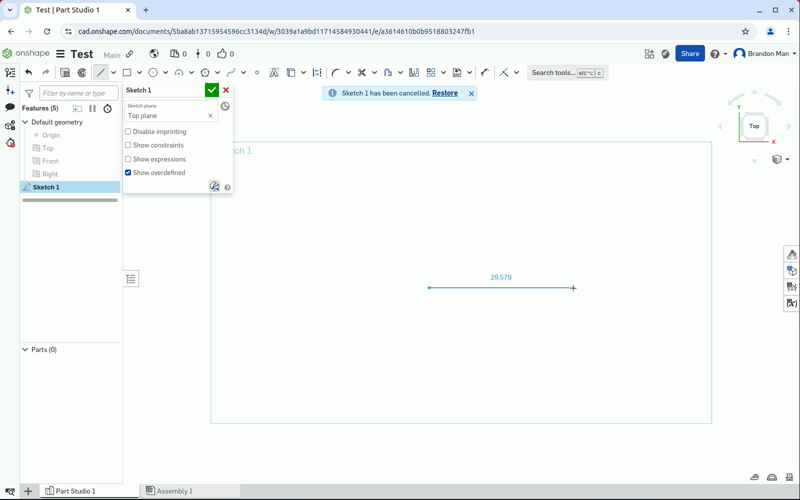
click(573, 287)
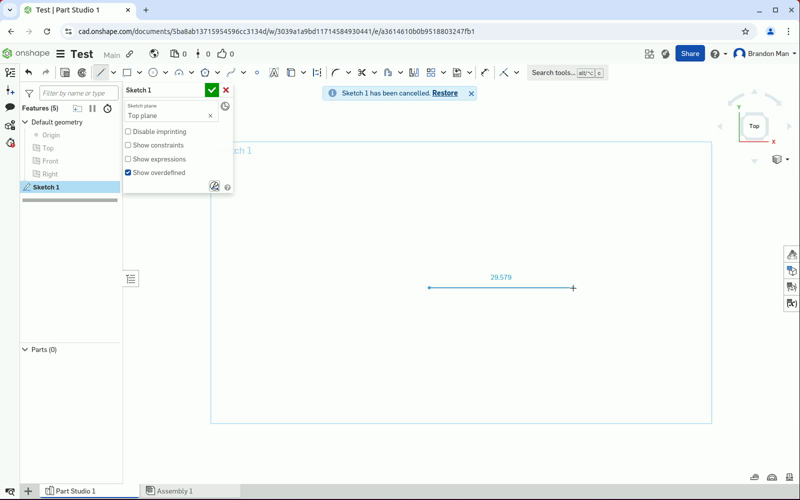
key_up(shift)
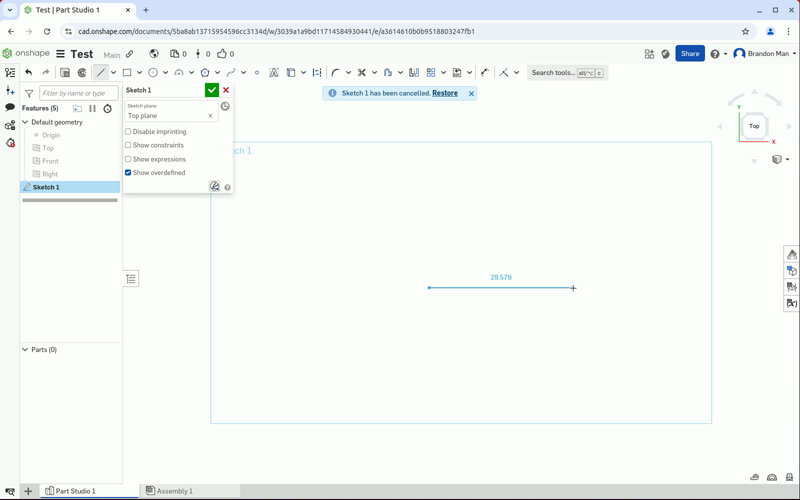
key_down(shift)
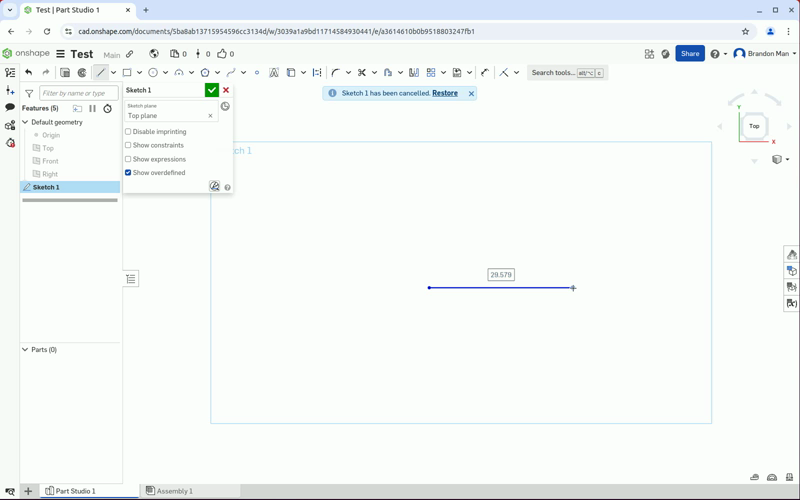
mouse_move(589, 287)
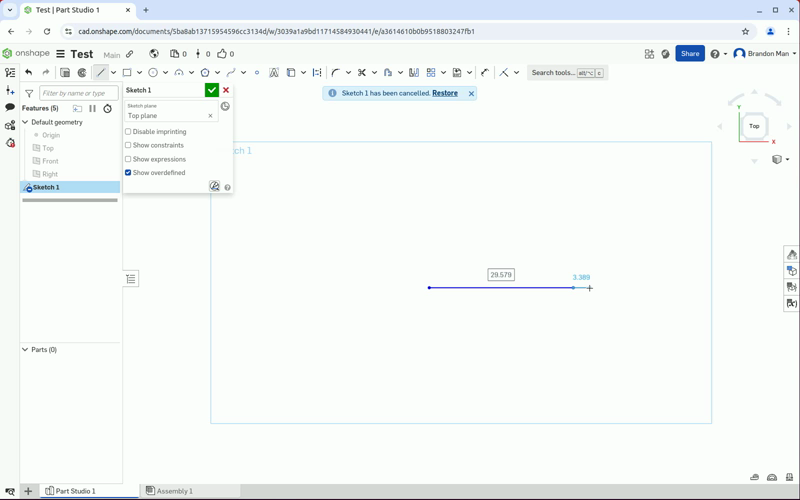
mouse_move(573, 251)
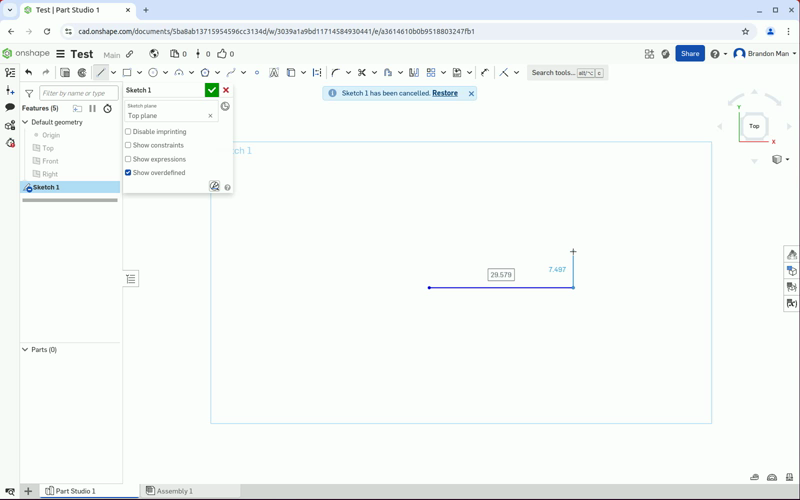
click(573, 251)
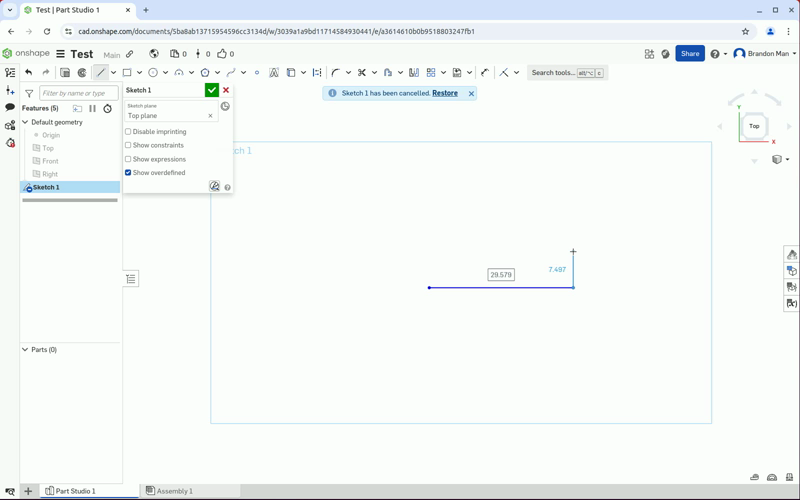
key_up(shift)
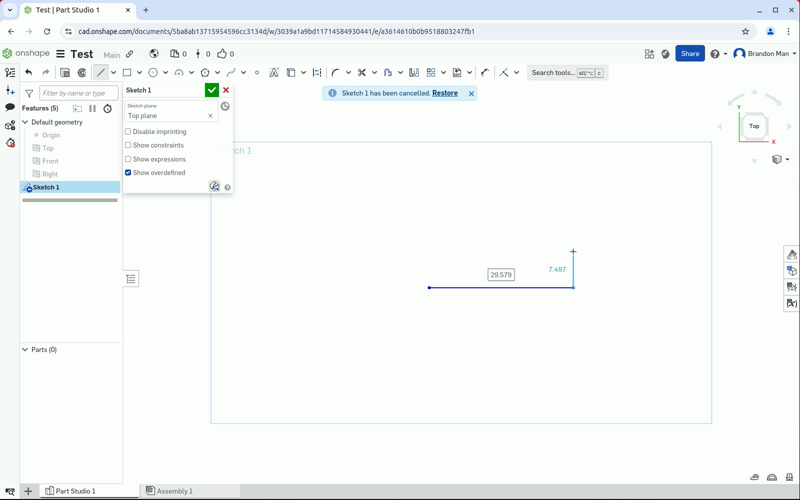
key_down(shift)
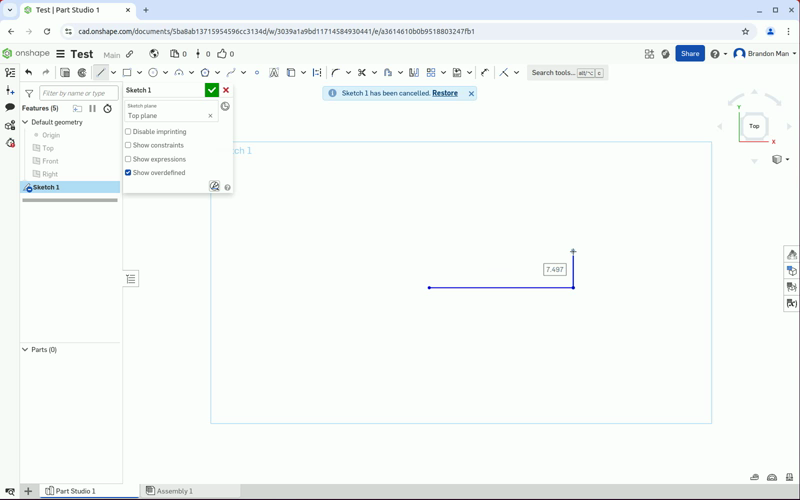
mouse_move(429, 251)
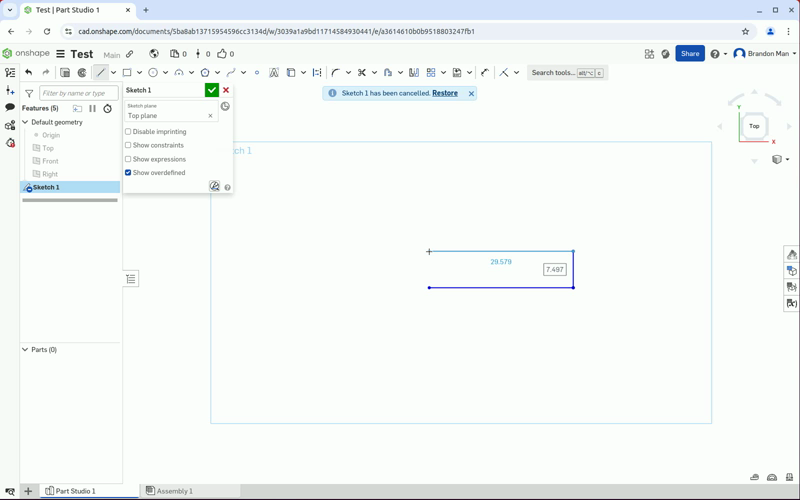
click(429, 251)
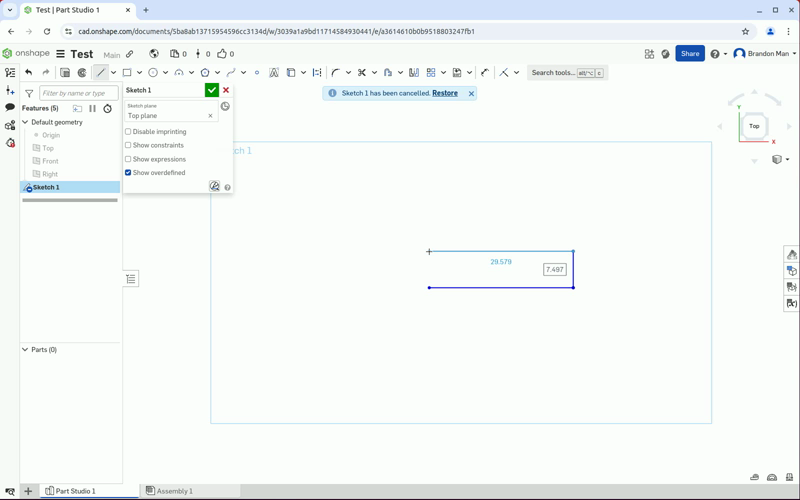
key_up(shift)
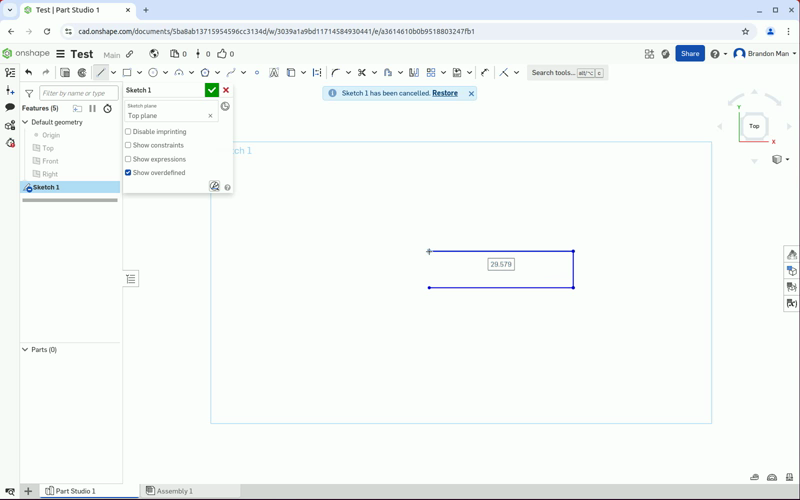
mouse_move(459, 251)
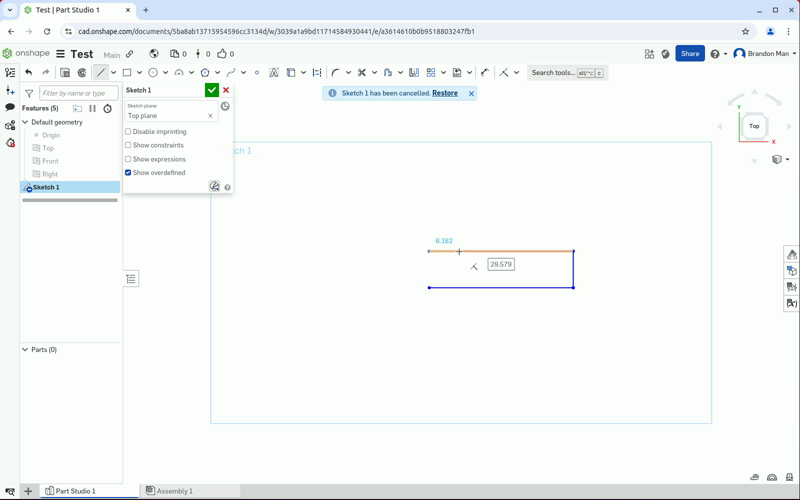
key_down(shift)
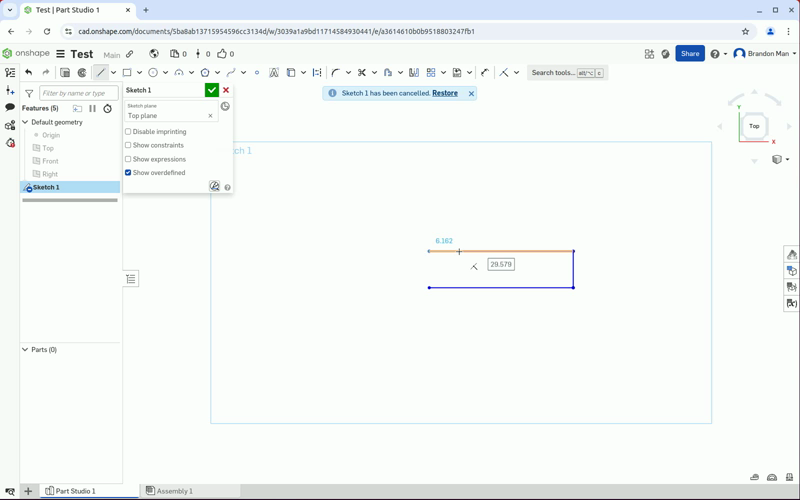
mouse_move(429, 287)
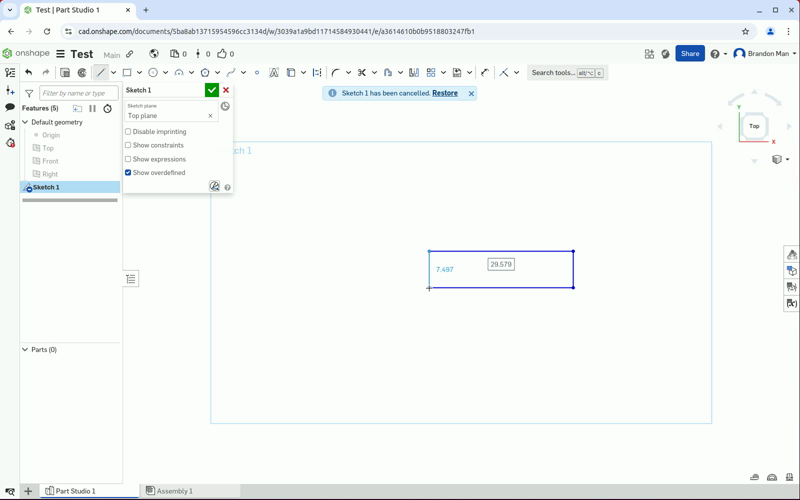
key_up(shift)
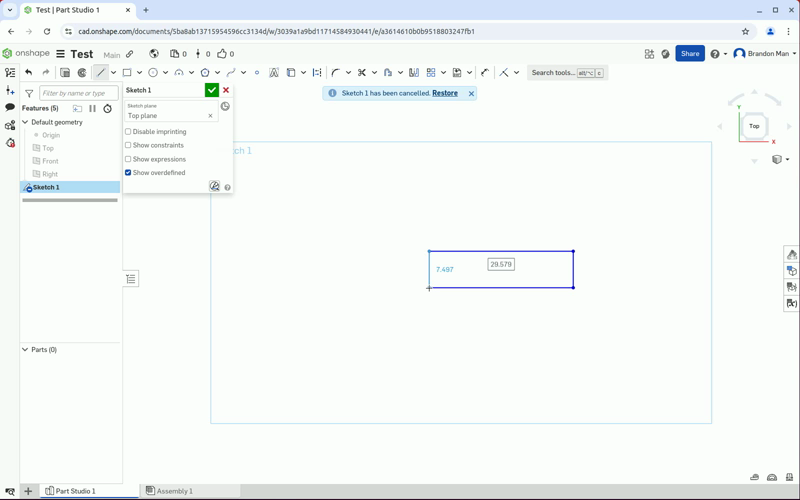
click(429, 287)
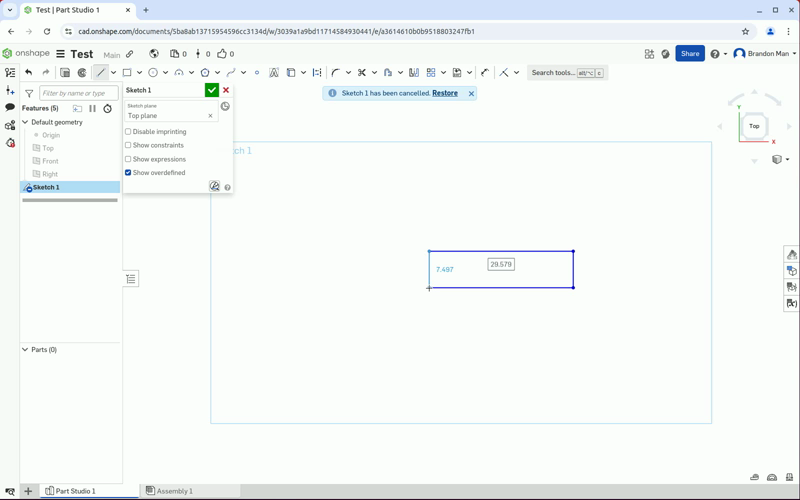
key(esc)
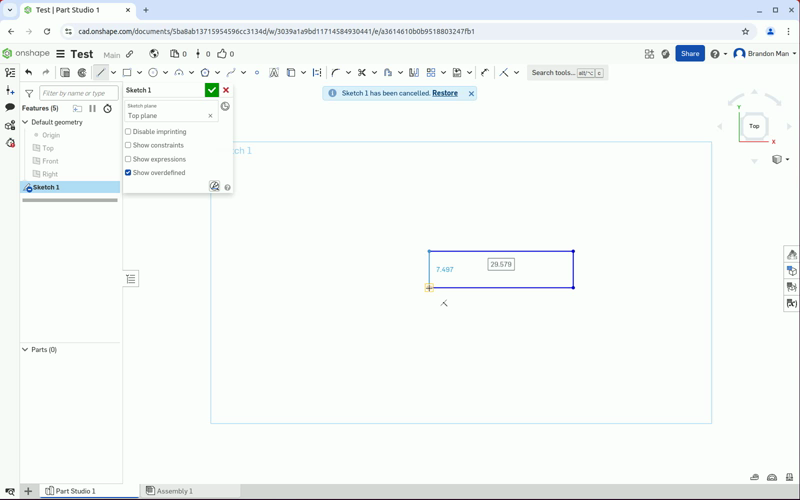
mouse_move(509, 264)
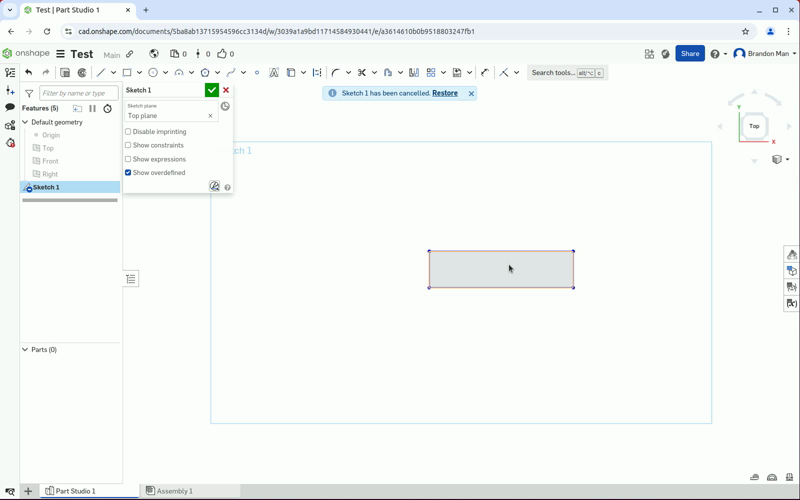
click(509, 264)
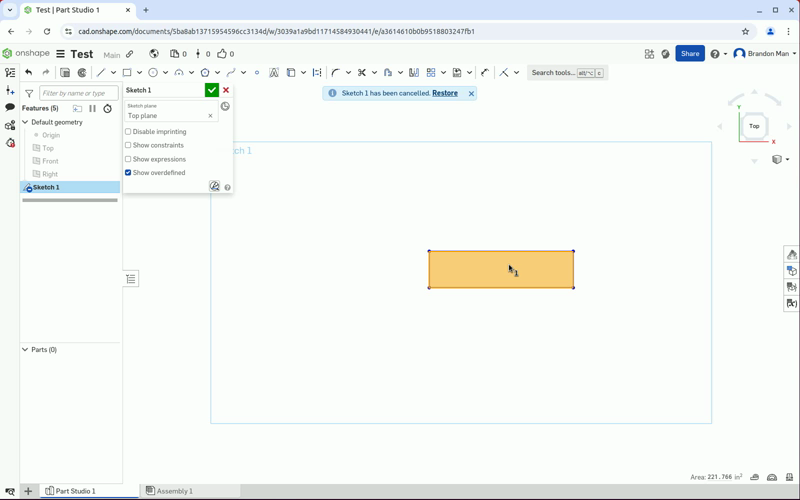
mouse_move(73, 352)
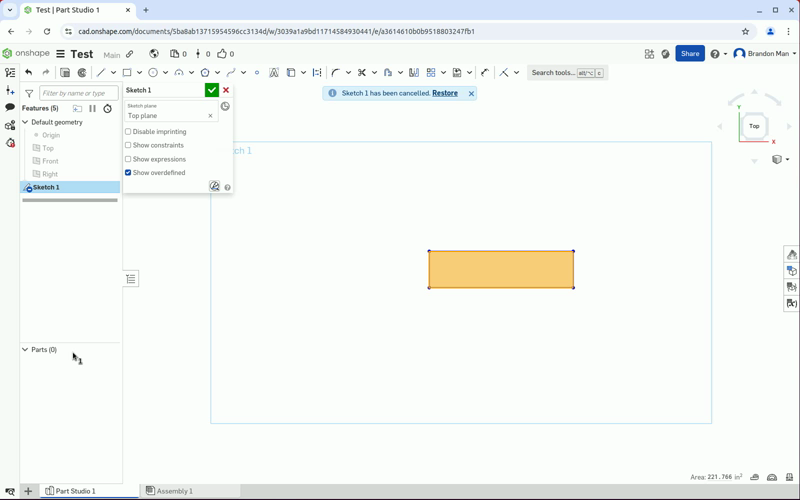
key(shift+y)
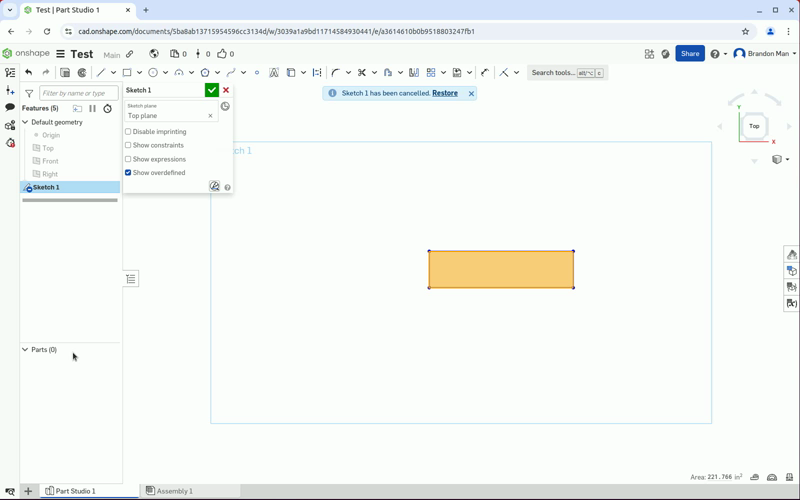
key(shift+e)
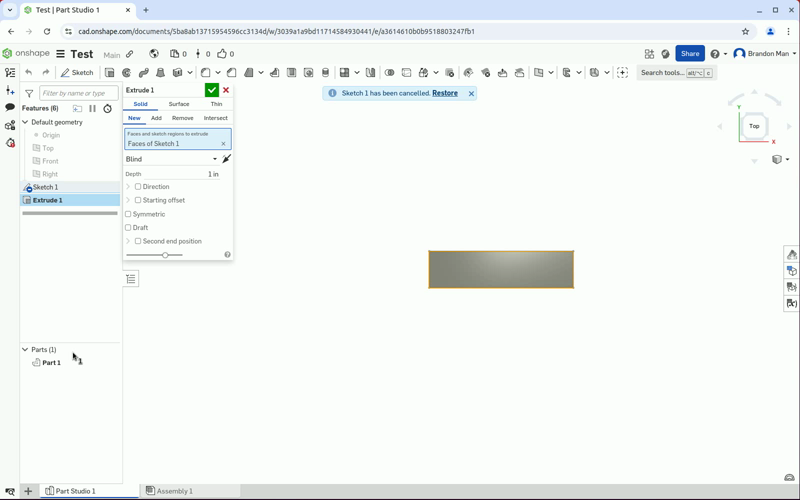
mouse_move(143, 106)
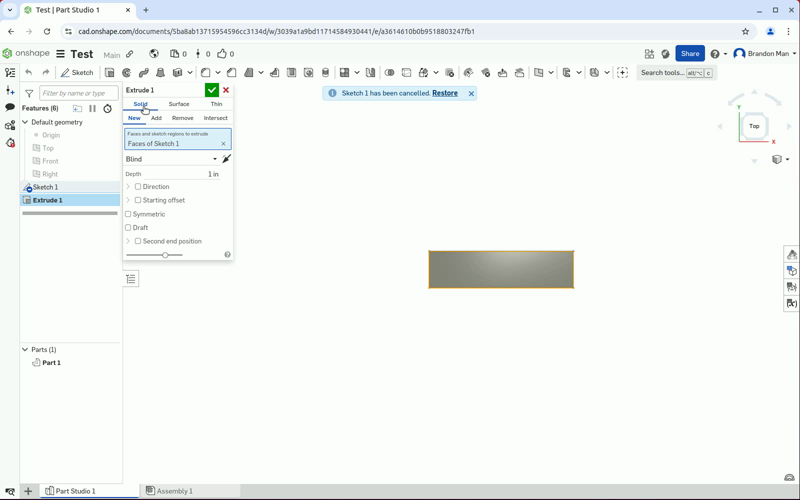
click(143, 106)
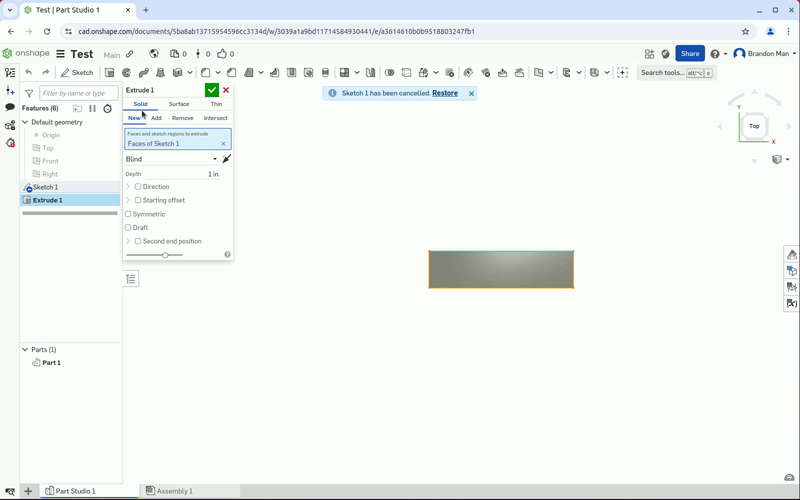
mouse_move(137, 120)
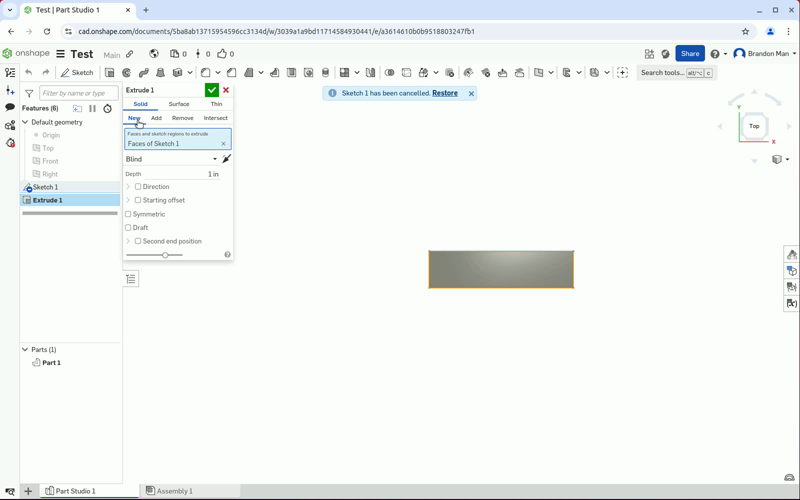
click(137, 120)
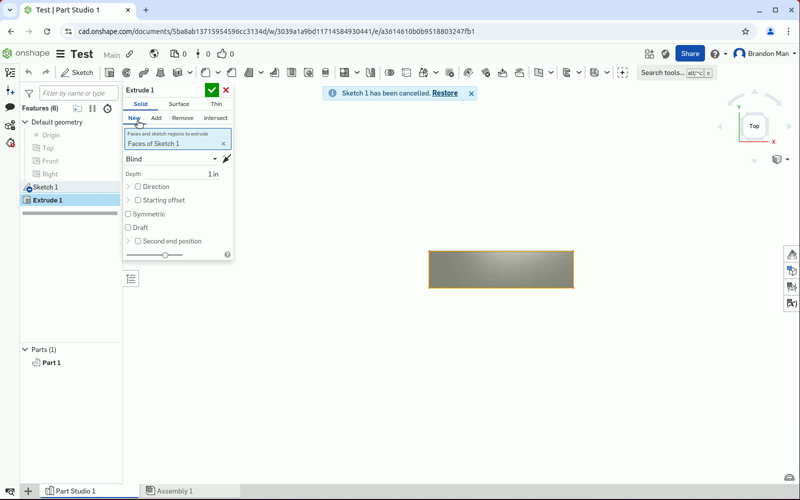
key(tab, 4)
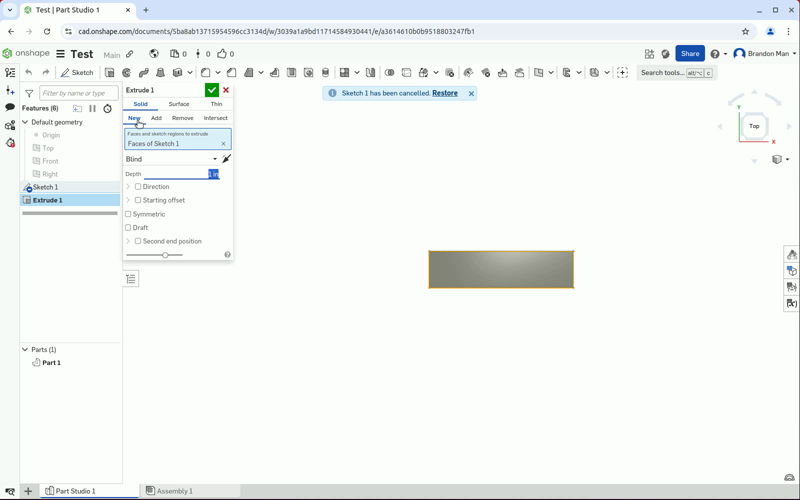
text(3.611)
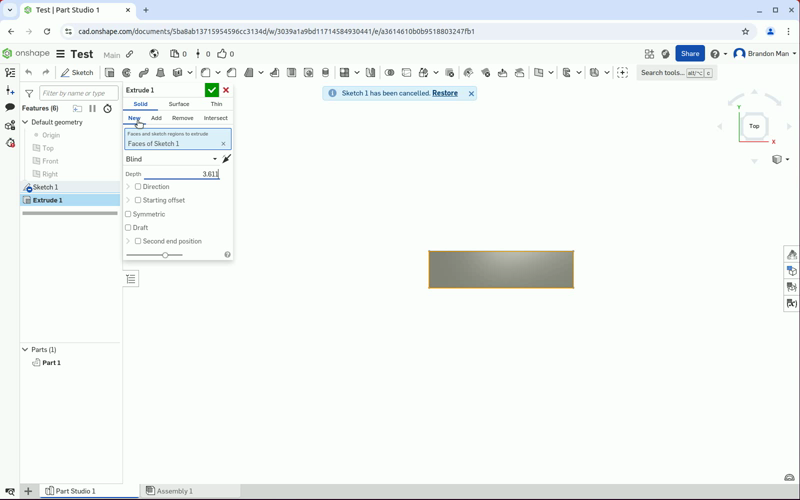
key(enter)
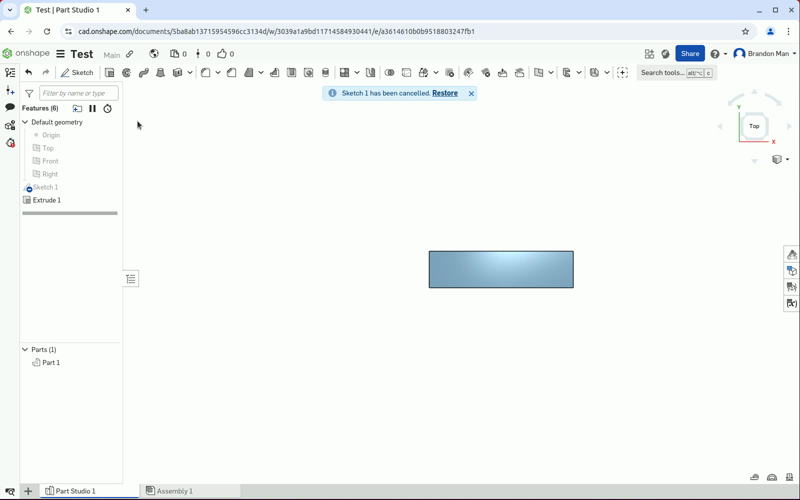
key(shift+h)
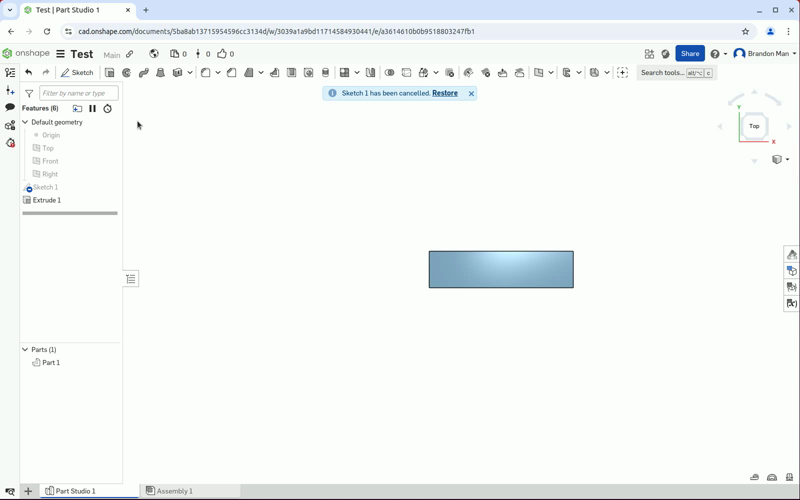
key(shift+h)
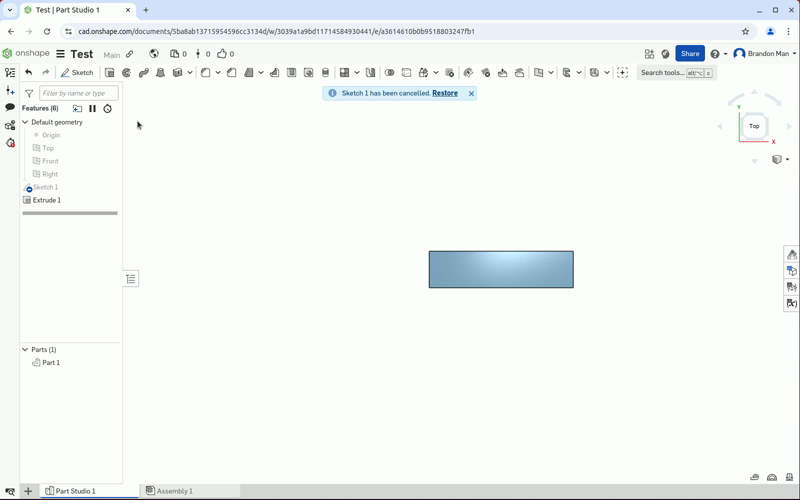
mouse_move(73, 189)
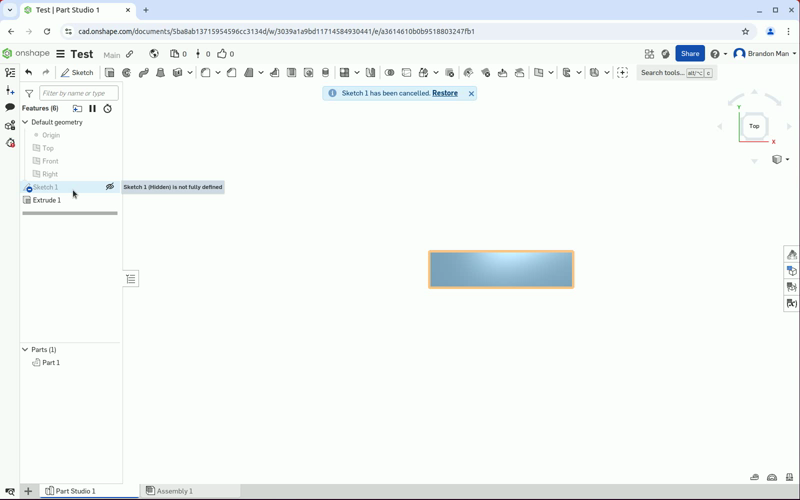
click(73, 189)
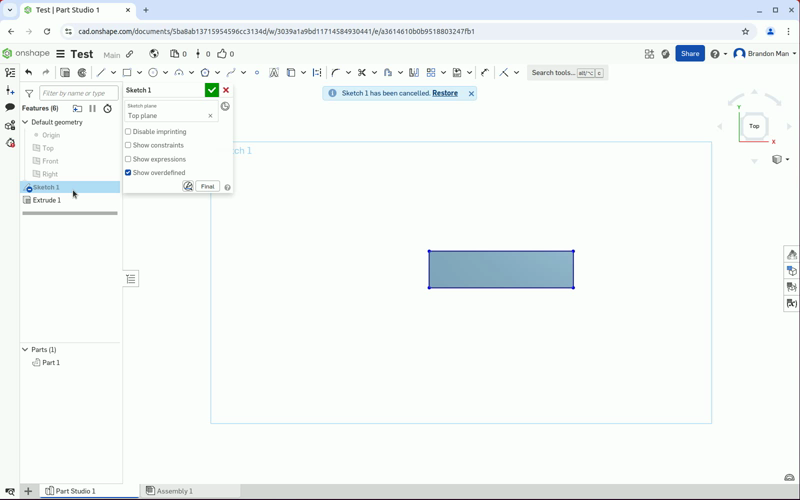
mouse_move(229, 92)
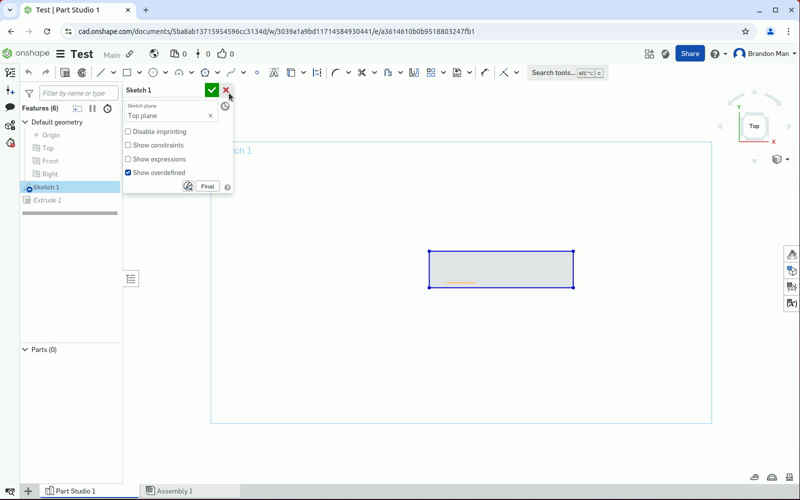
click(229, 92)
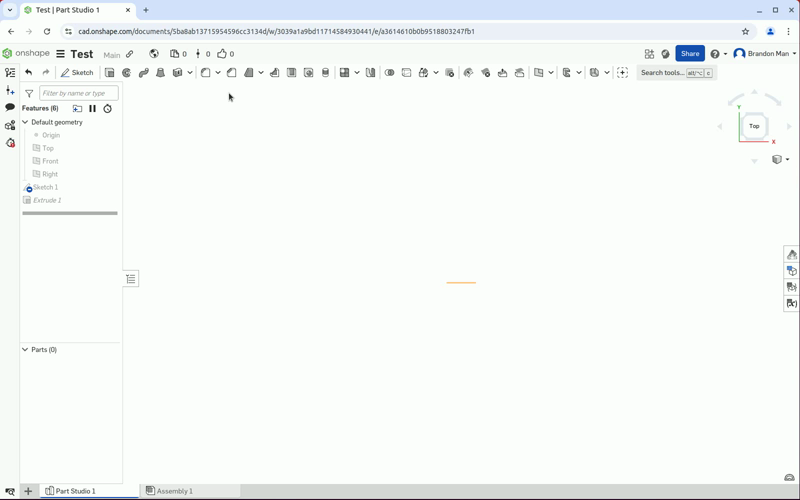
mouse_move(73, 352)
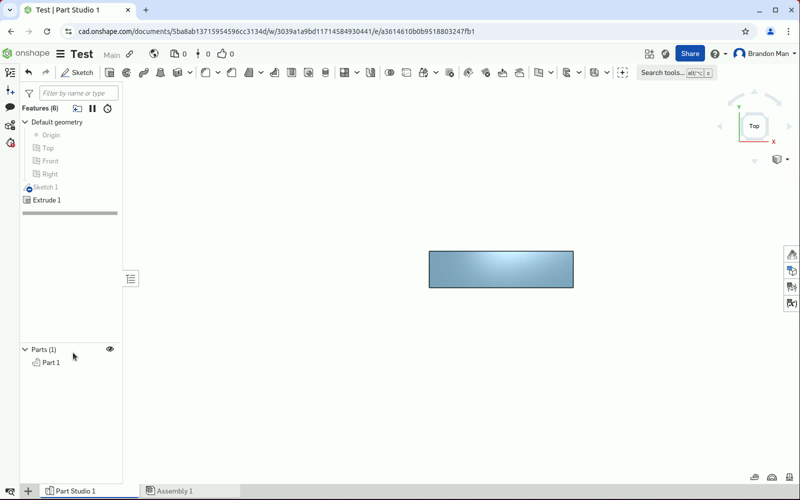
key(y)
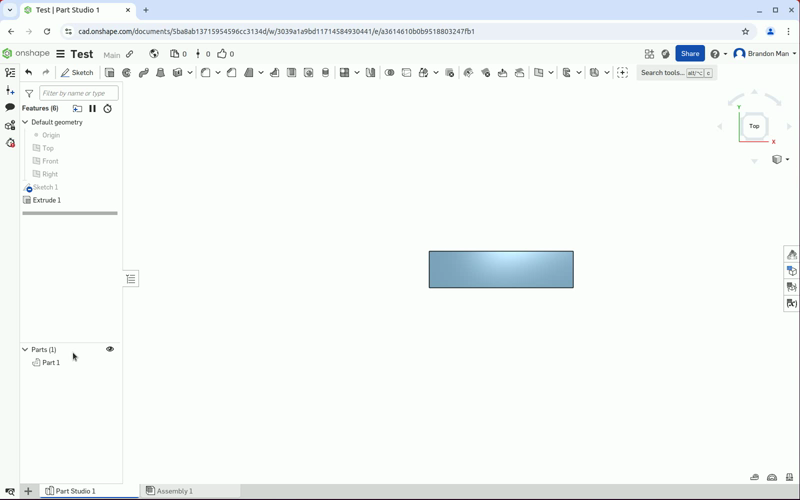
key(shift+p)
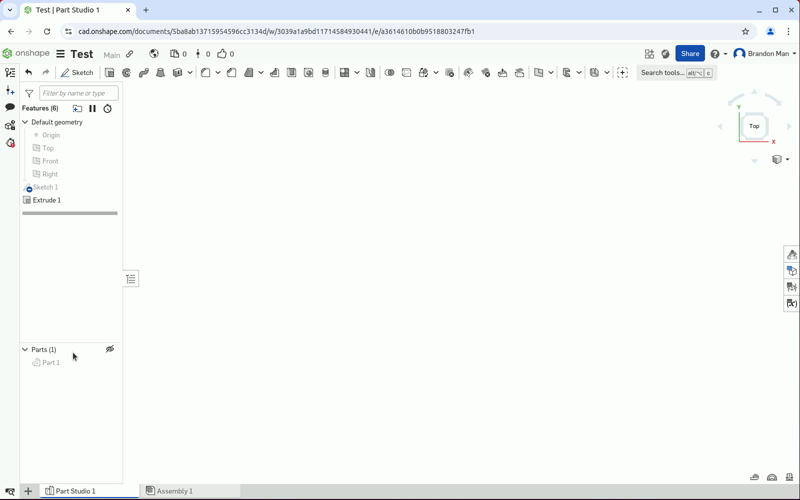
key(space)
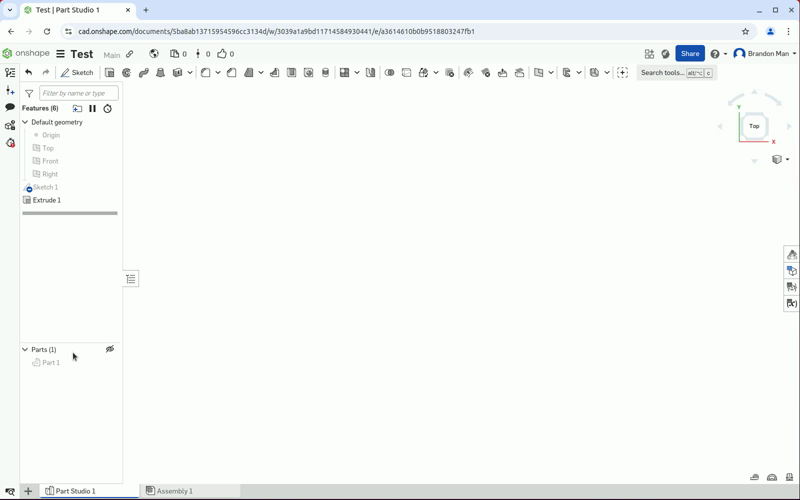
key_down(shift)
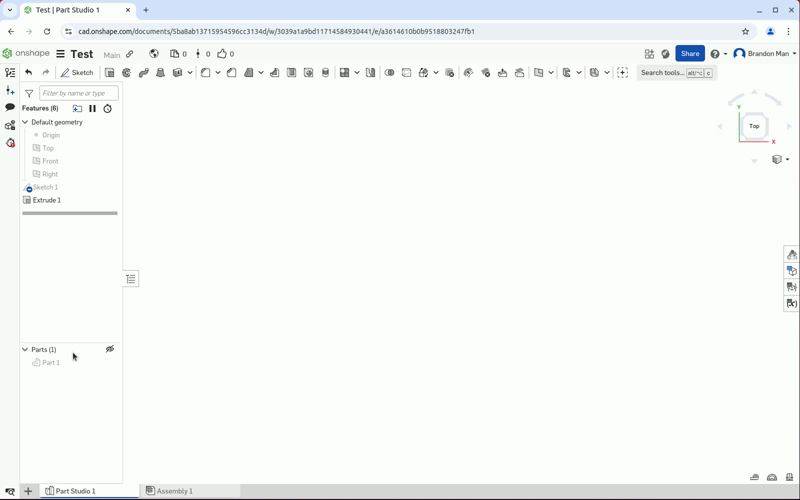
key(up)
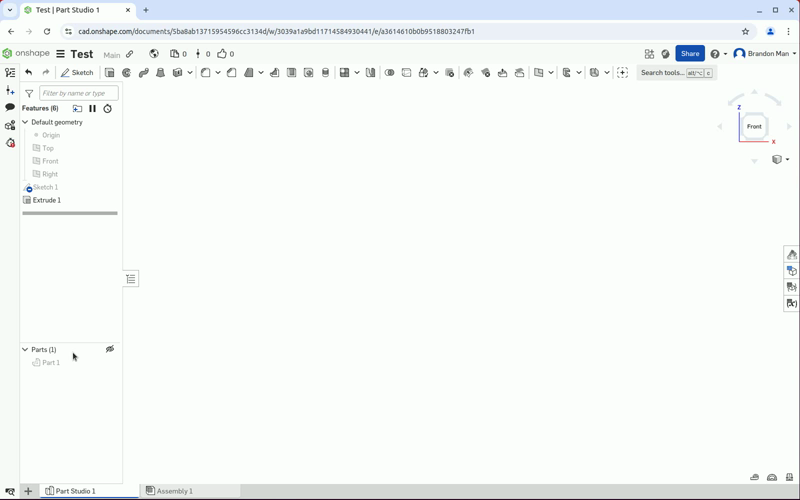
key_up(shift)
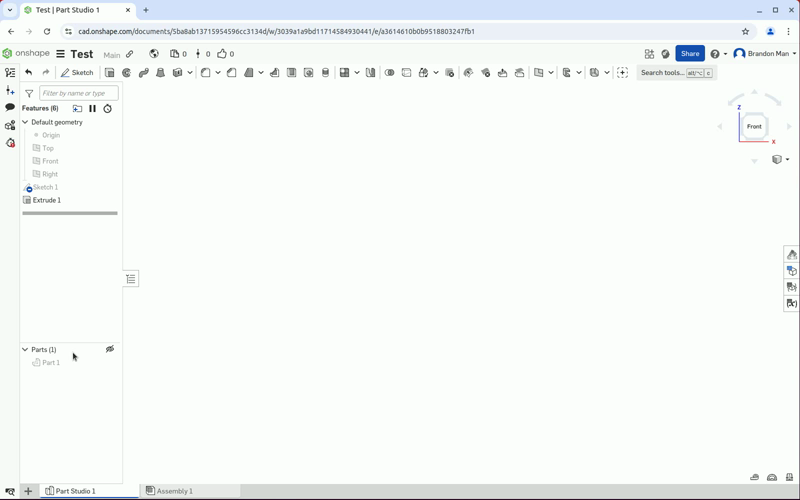
mouse_move(73, 352)
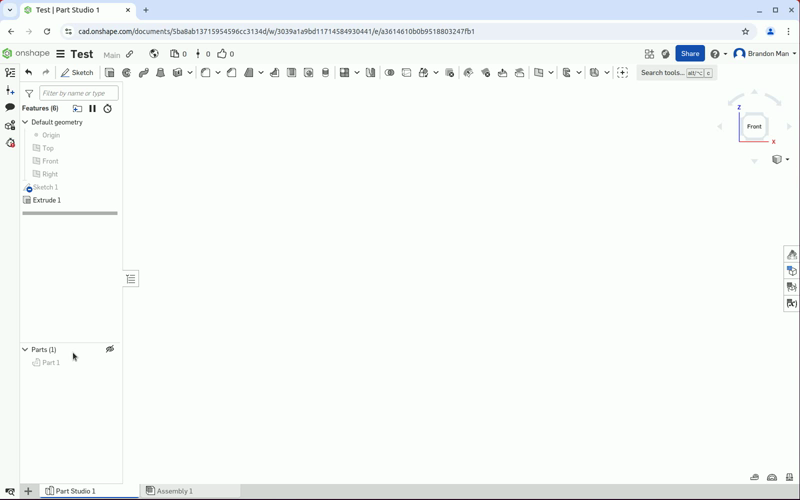
key(shift+y)
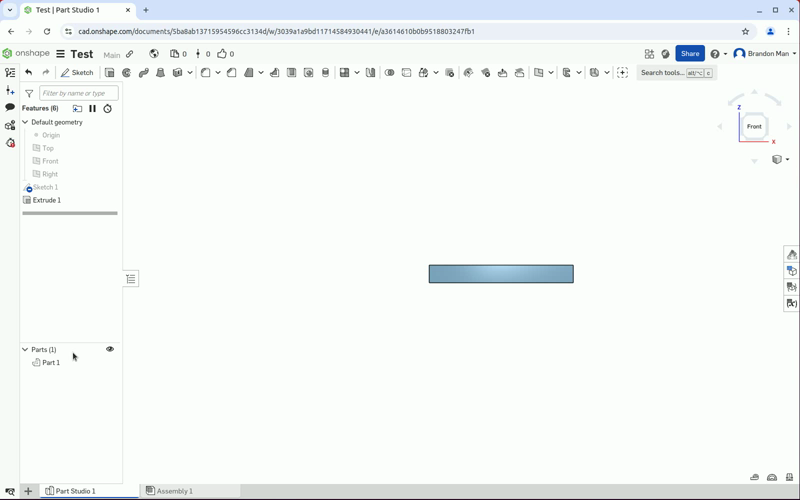
mouse_move(541, 75)
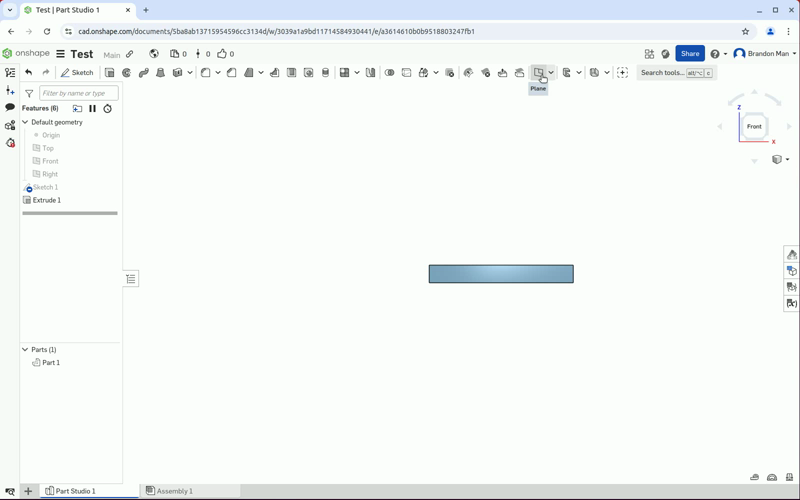
click(541, 75)
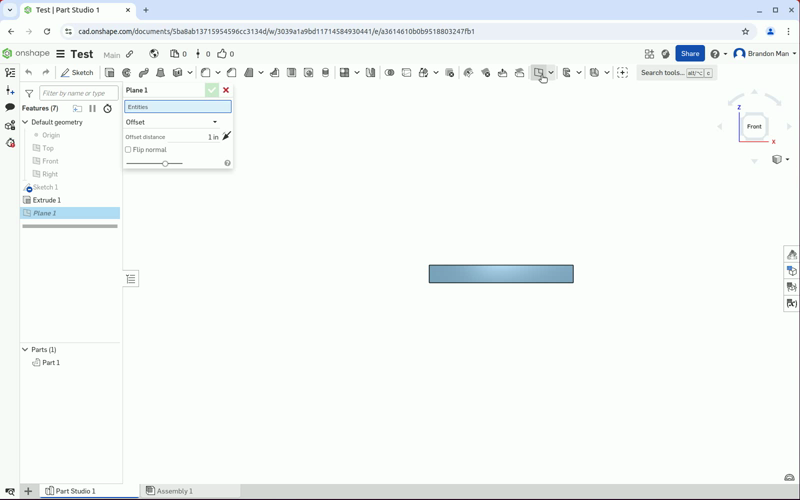
mouse_move(73, 163)
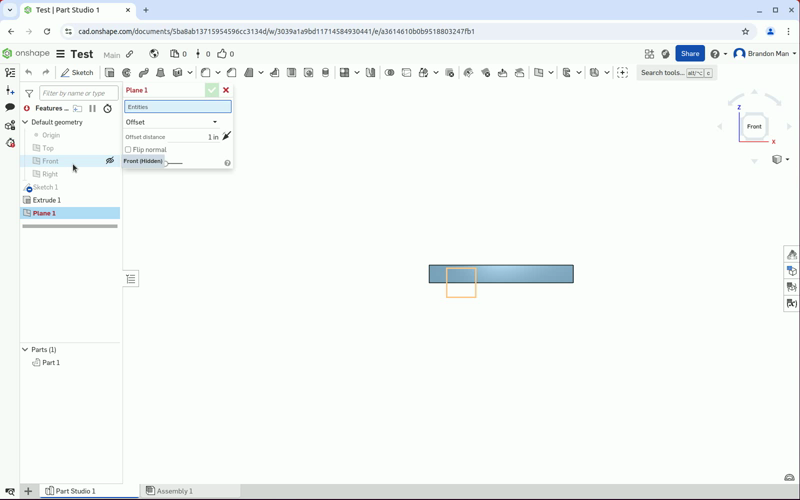
click(73, 163)
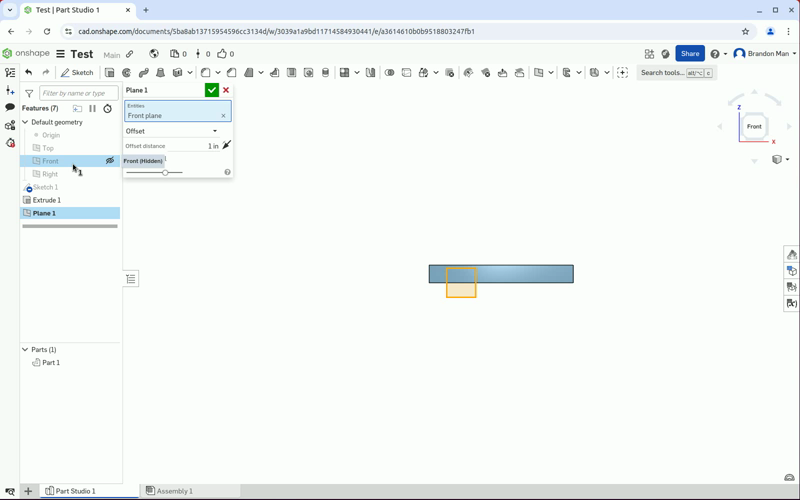
key(tab, 2)
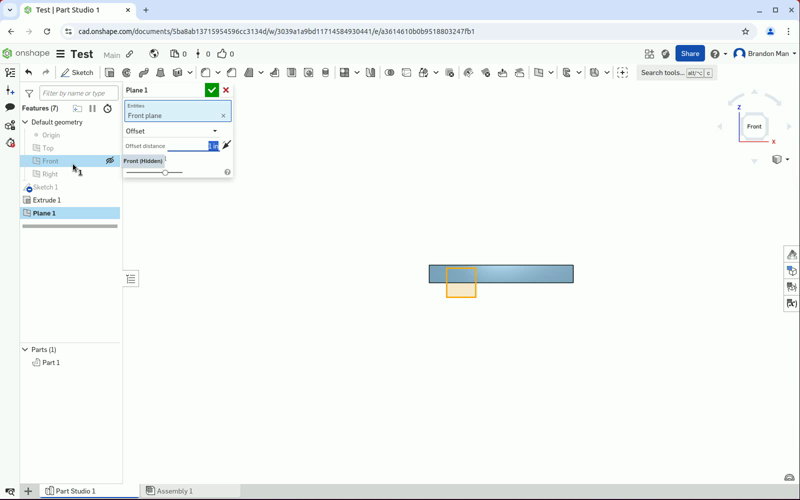
text(0.955)
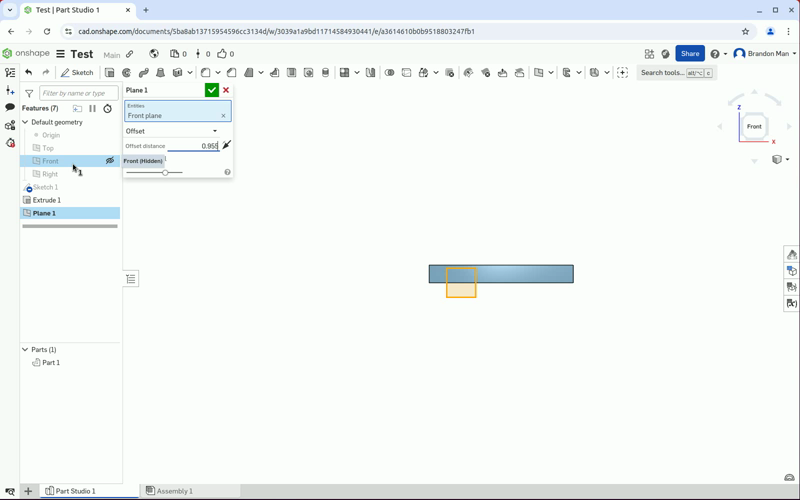
key(enter, 2)
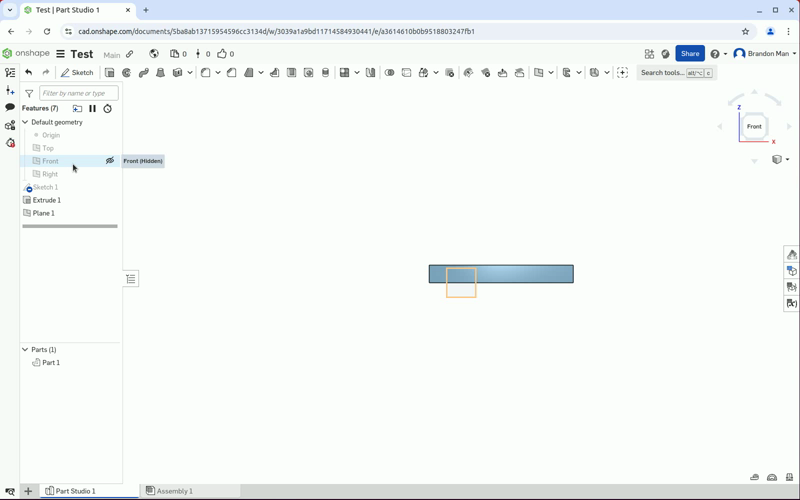
key(shift+s)
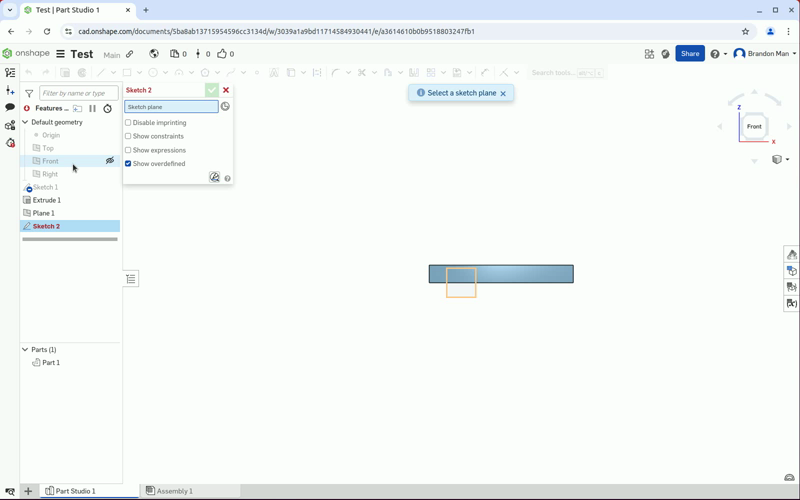
mouse_move(73, 215)
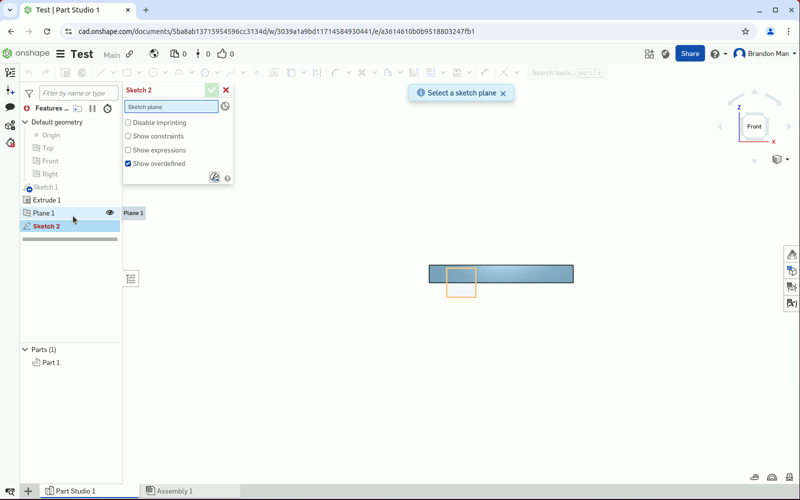
click(73, 215)
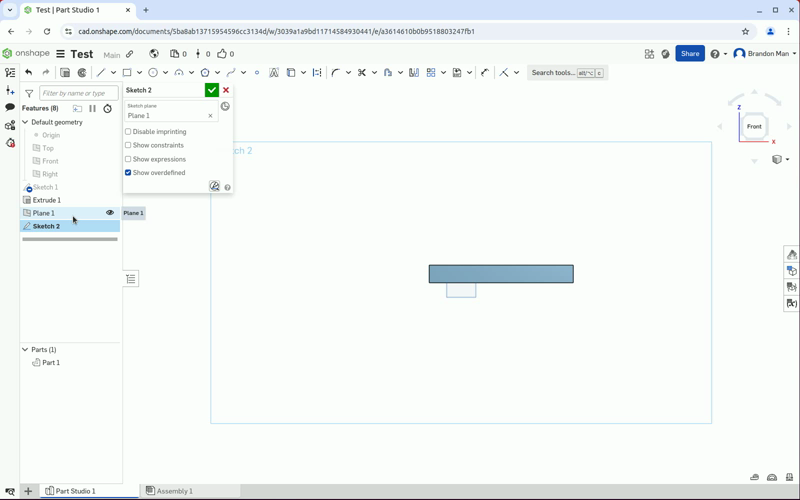
mouse_move(73, 352)
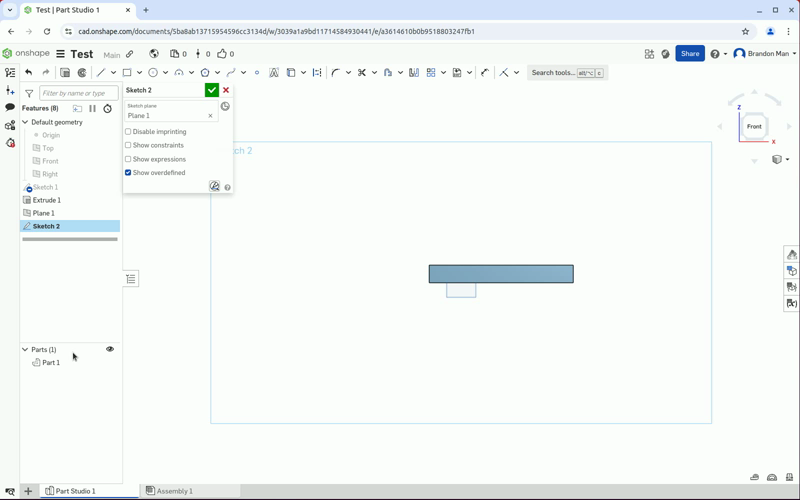
key(y)
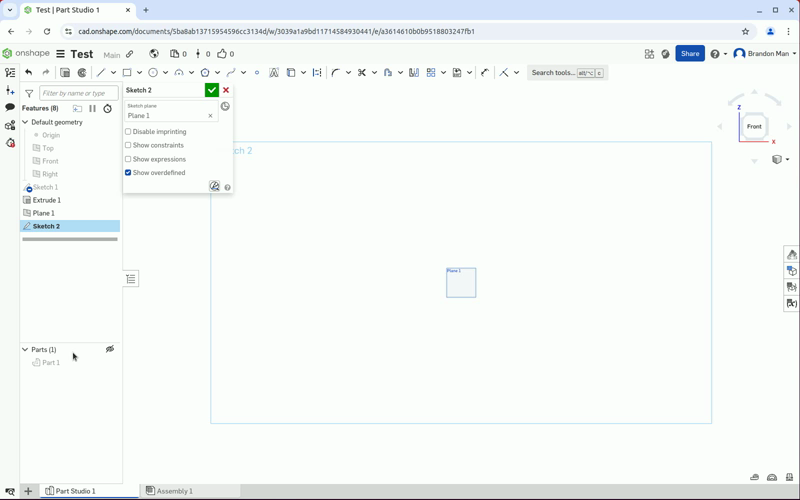
key(l)
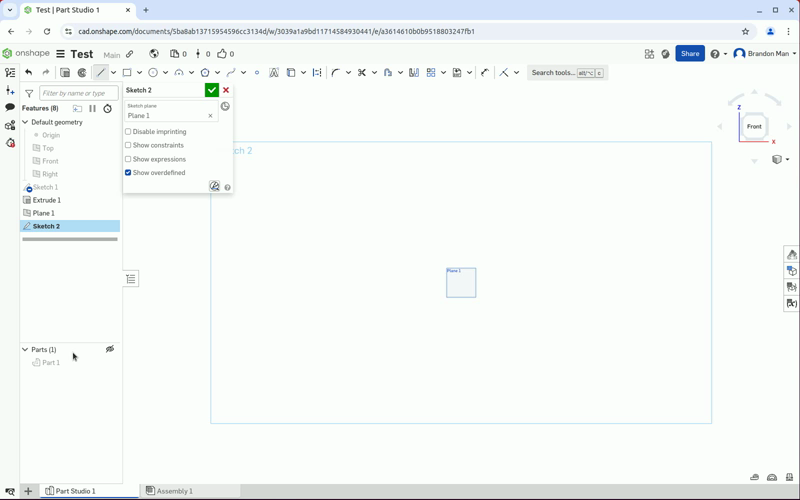
key_down(shift)
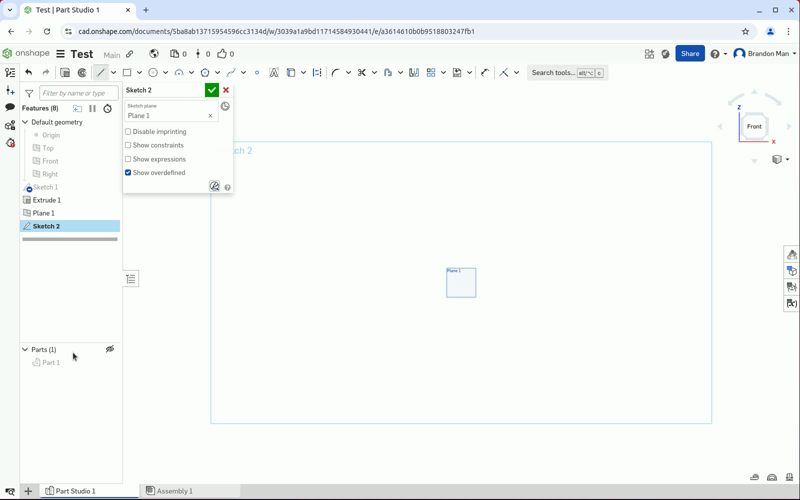
mouse_move(465, 282)
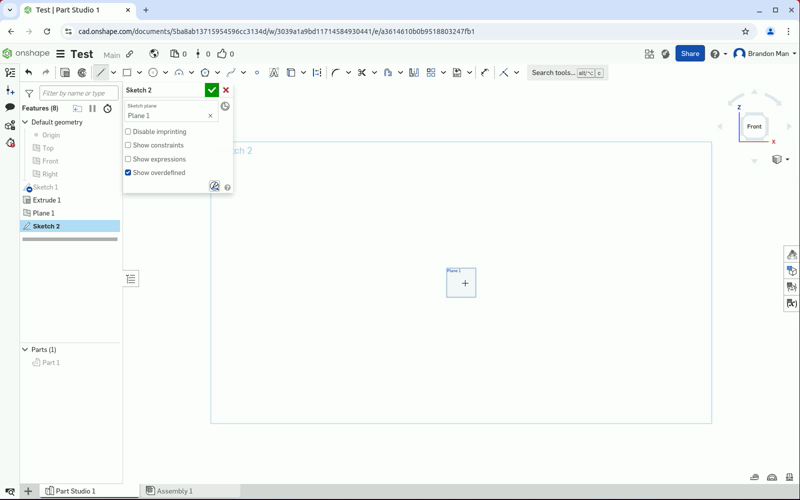
click(465, 282)
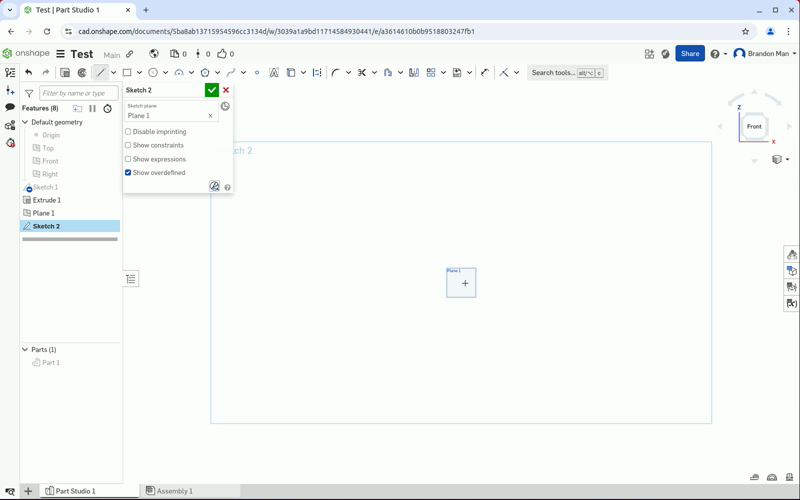
key_up(shift)
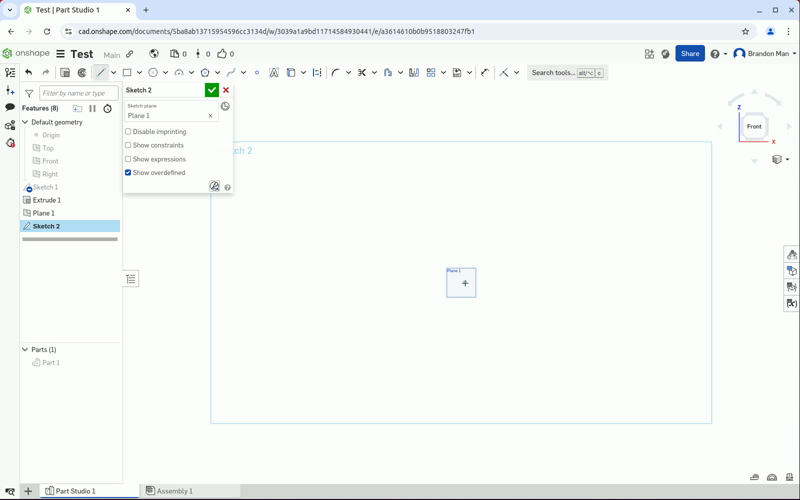
key_down(shift)
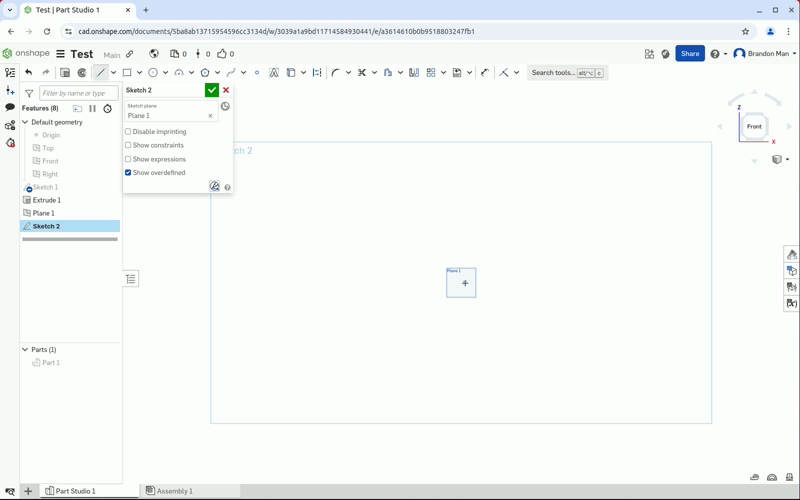
mouse_move(538, 282)
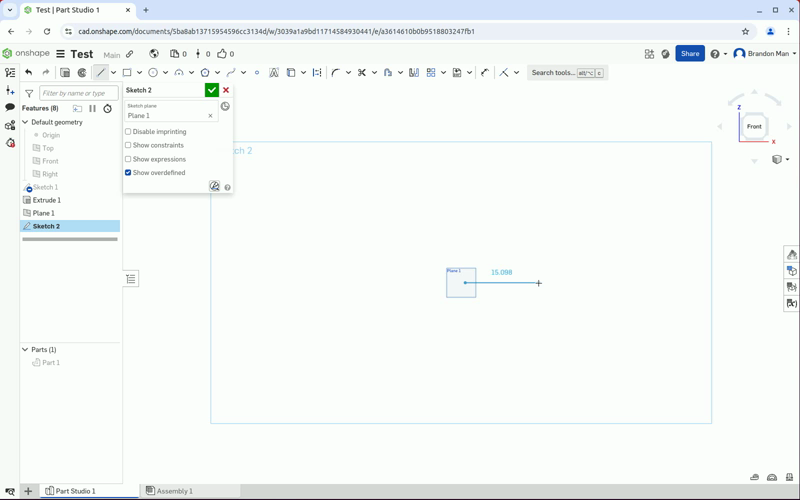
click(538, 282)
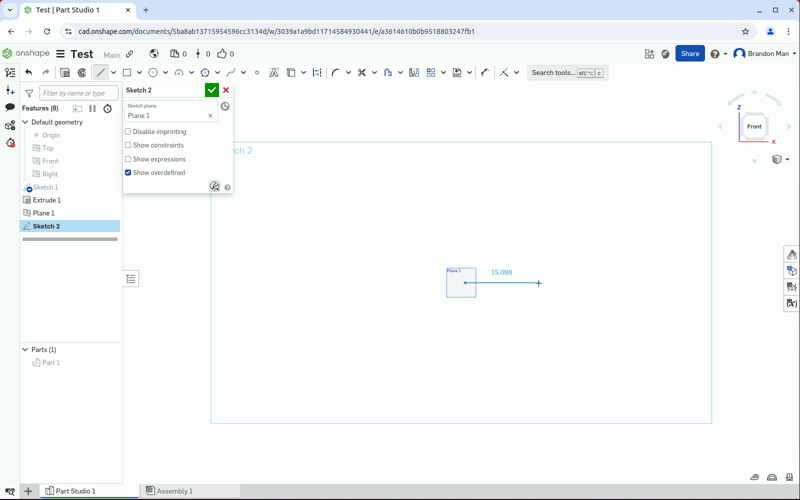
key_up(shift)
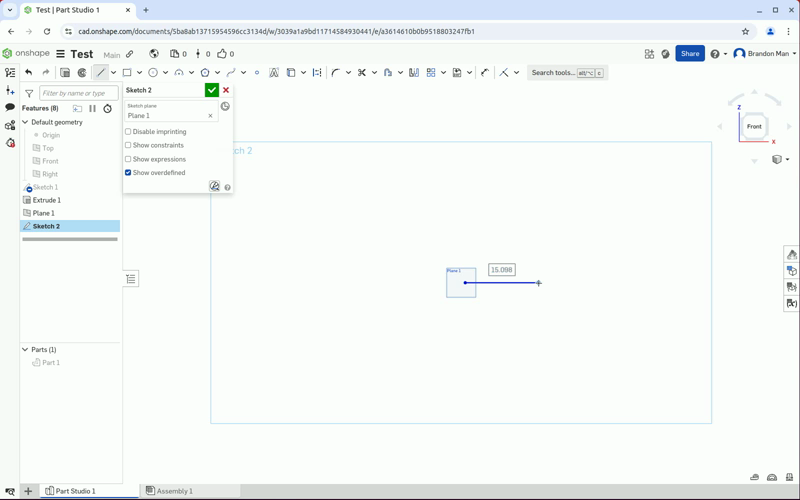
key_down(shift)
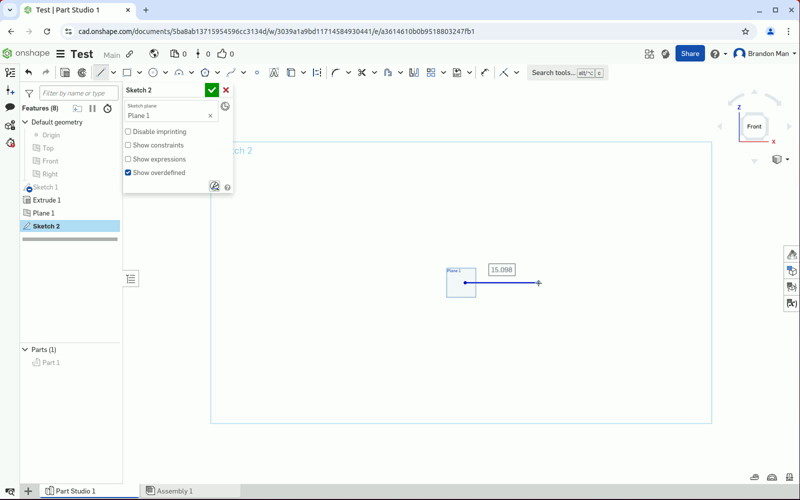
mouse_move(568, 282)
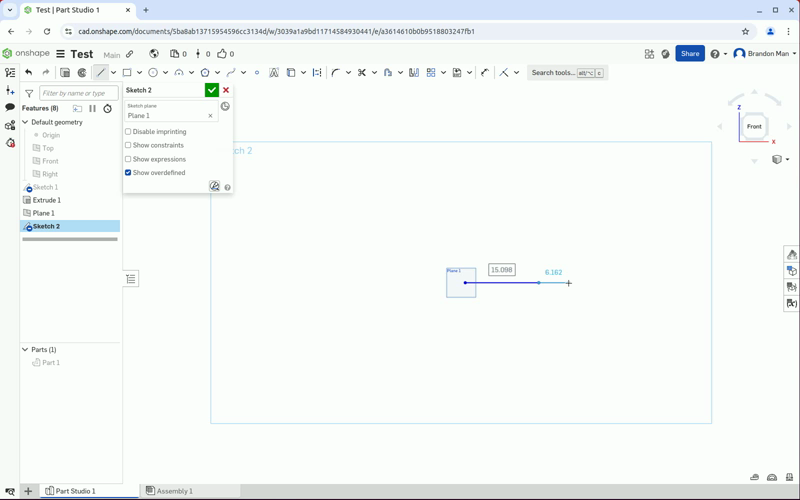
mouse_move(538, 264)
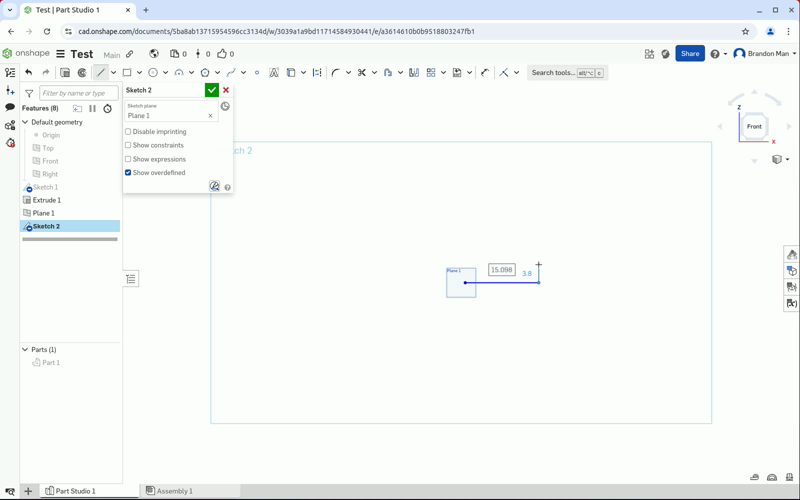
click(538, 264)
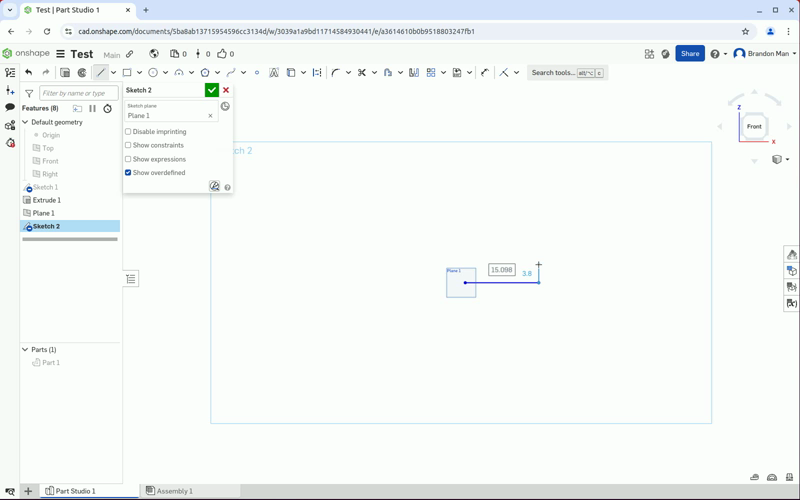
key_up(shift)
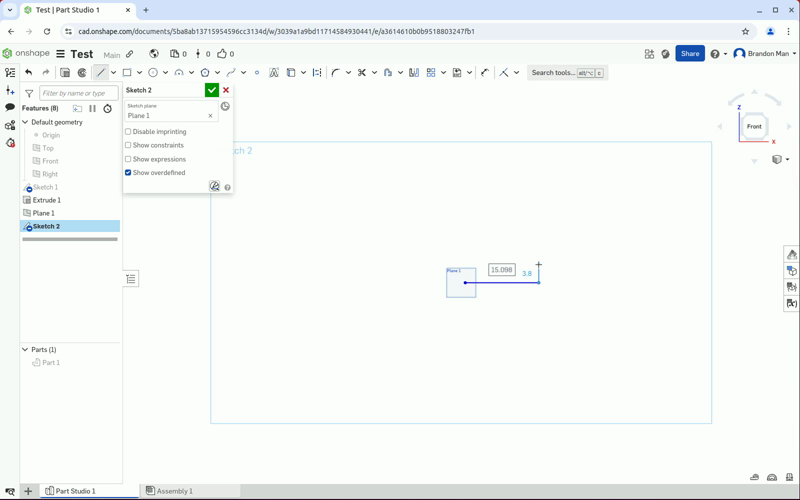
key_down(shift)
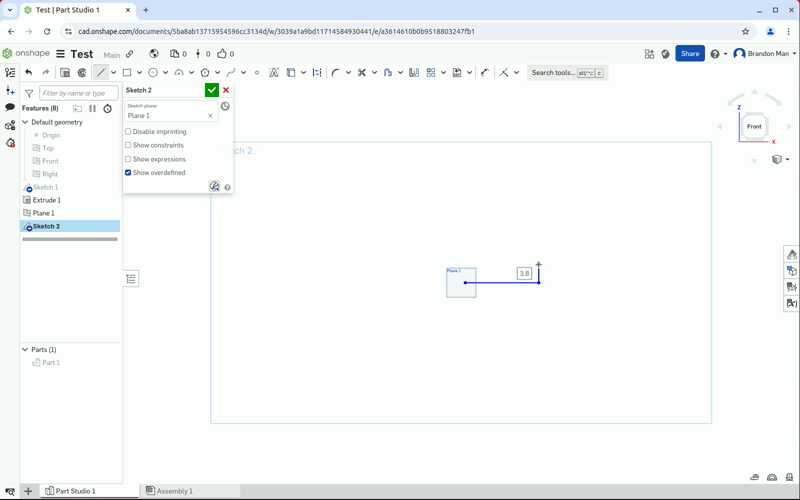
mouse_move(465, 264)
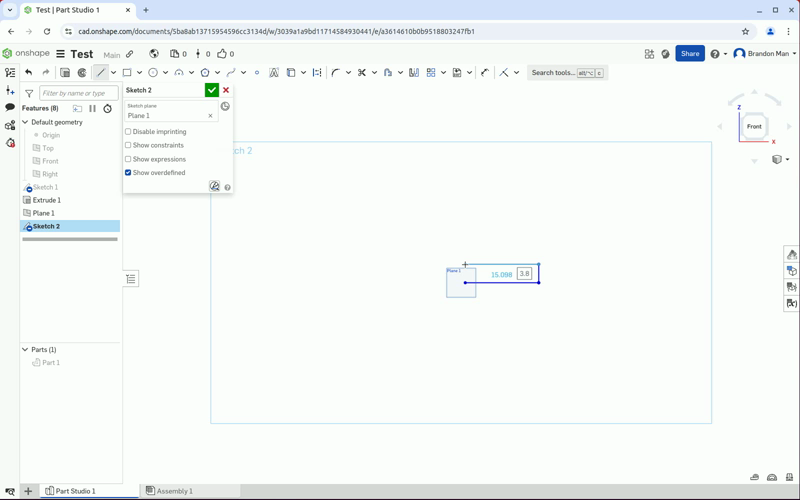
click(465, 264)
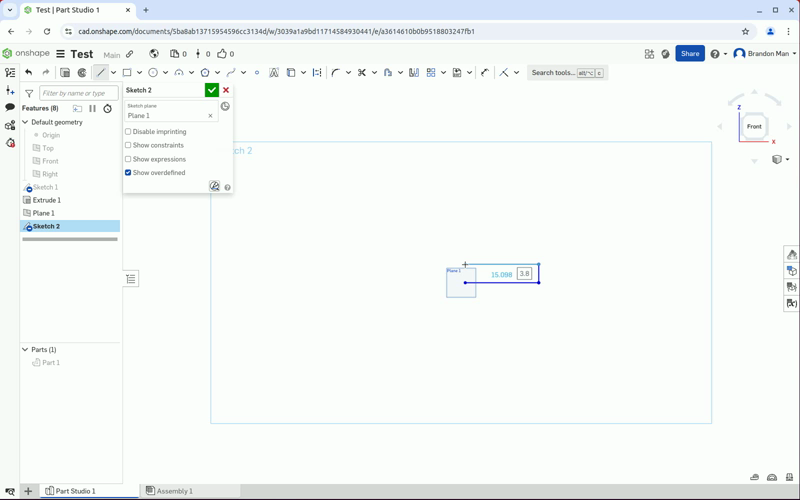
key_up(shift)
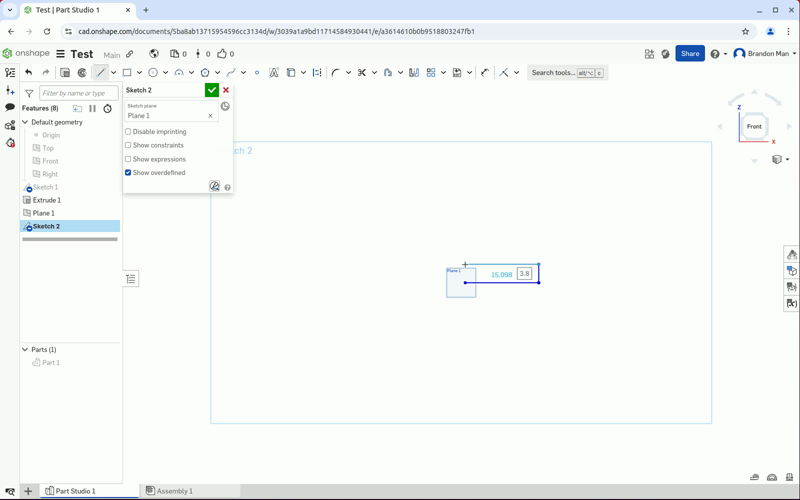
mouse_move(495, 264)
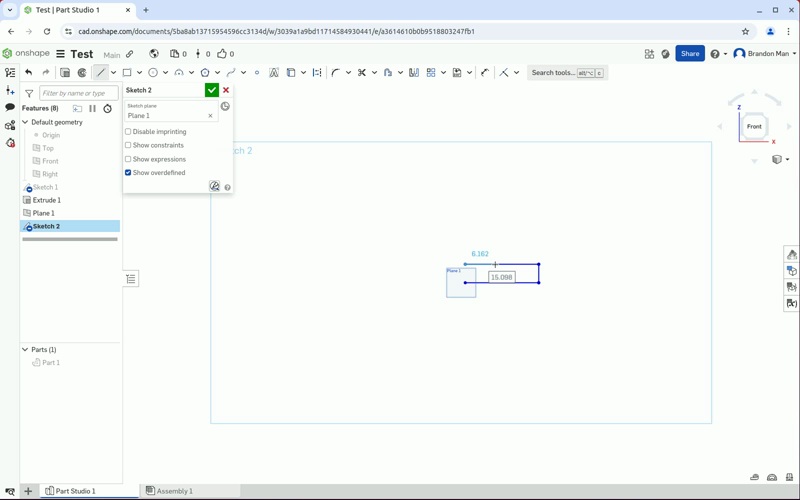
key_down(shift)
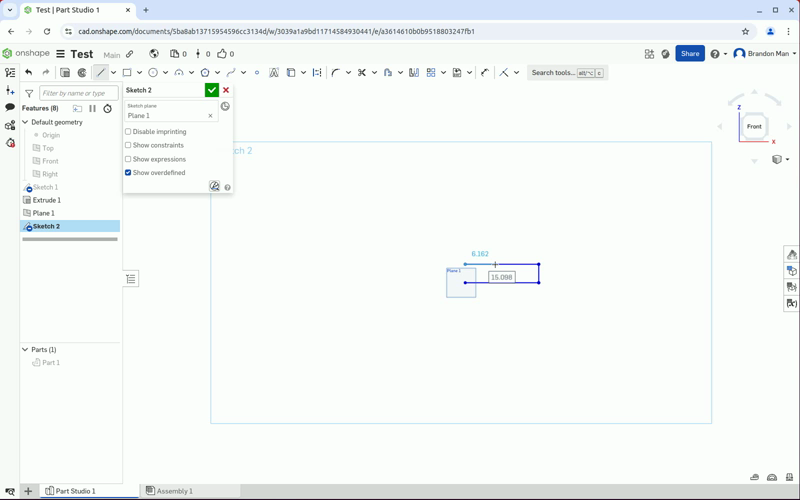
mouse_move(465, 282)
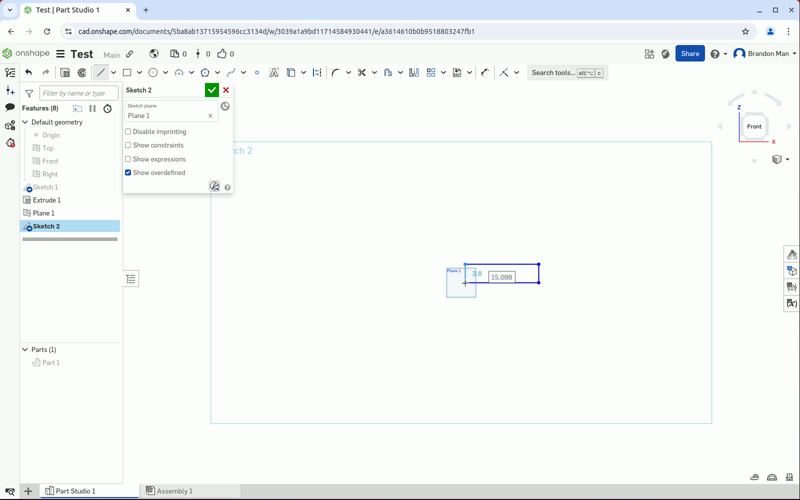
key_up(shift)
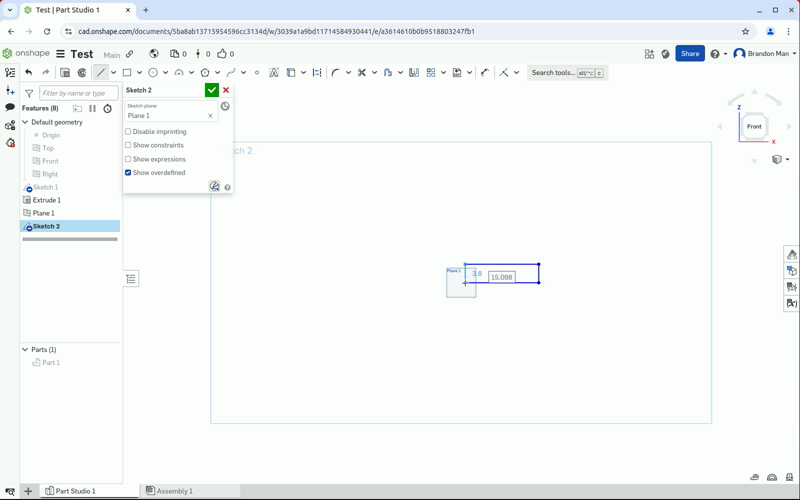
click(465, 282)
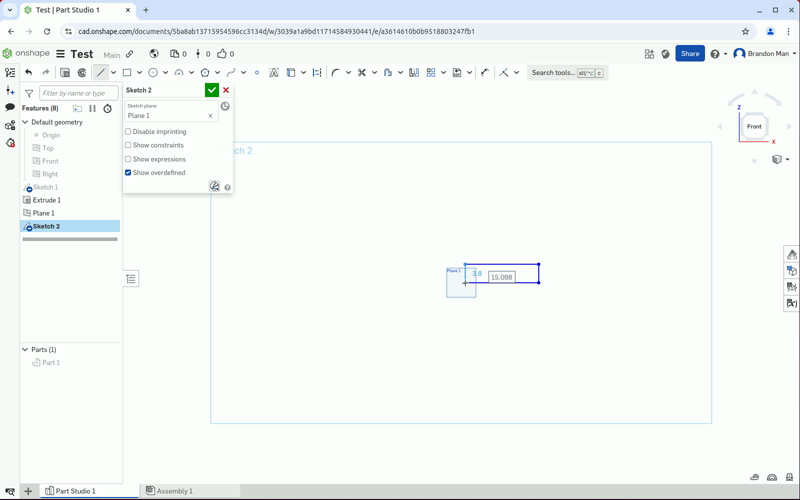
key(esc)
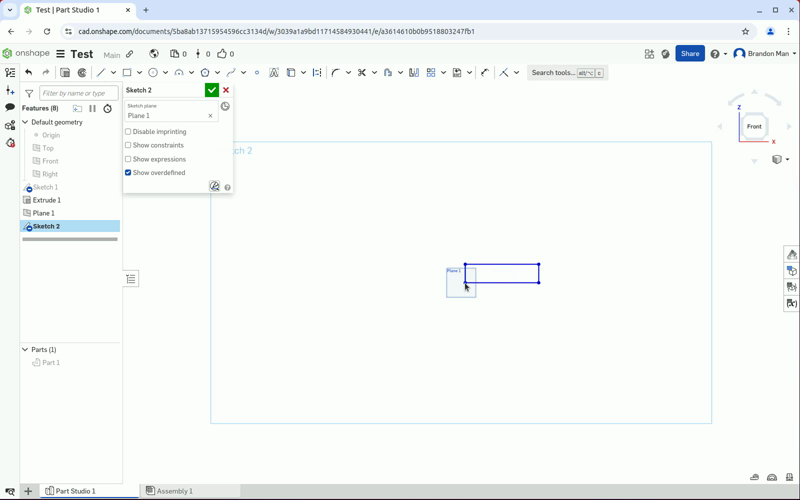
mouse_move(511, 275)
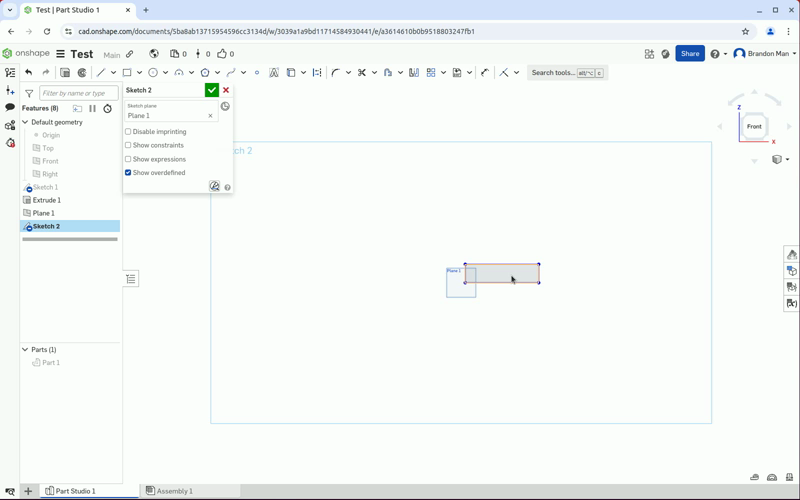
scroll(6)
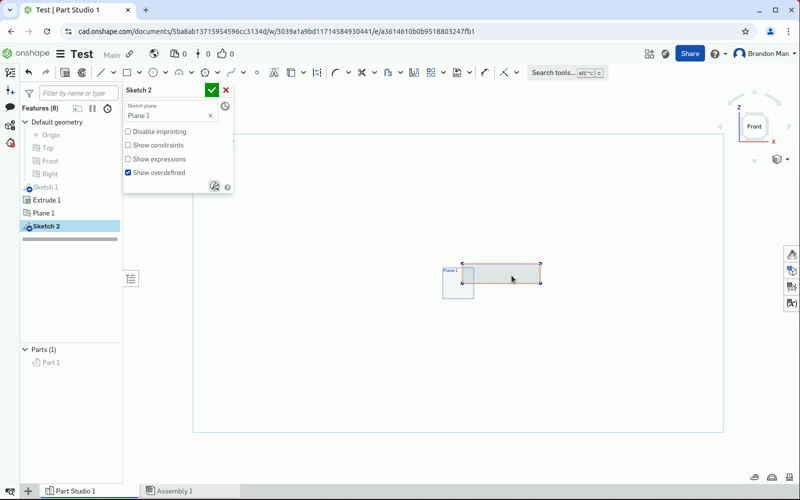
scroll(6)
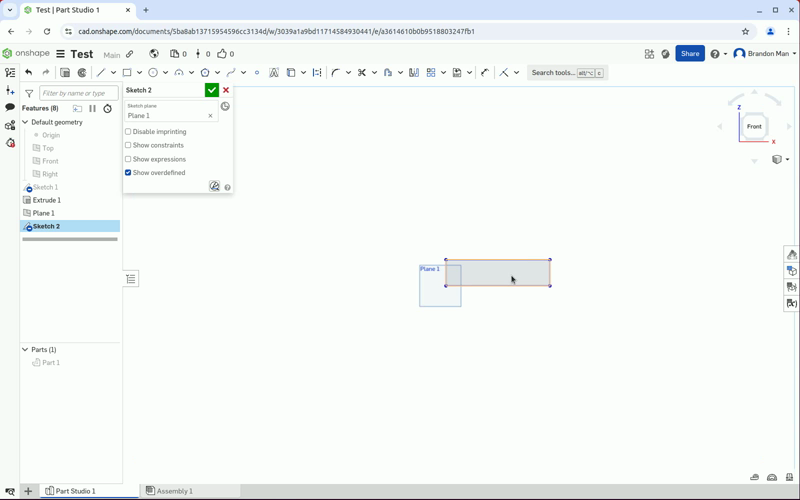
scroll(6)
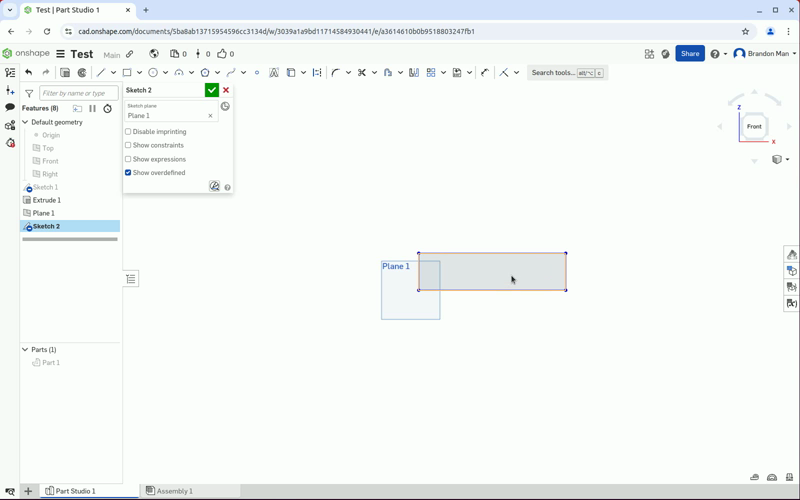
scroll(6)
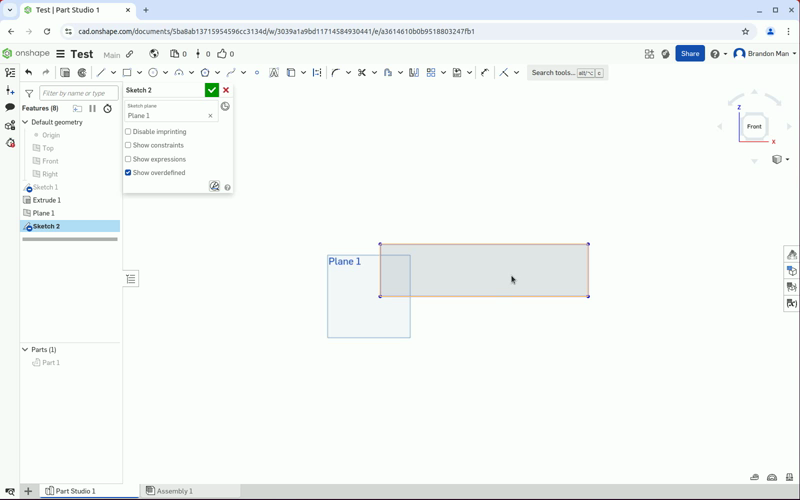
scroll(6)
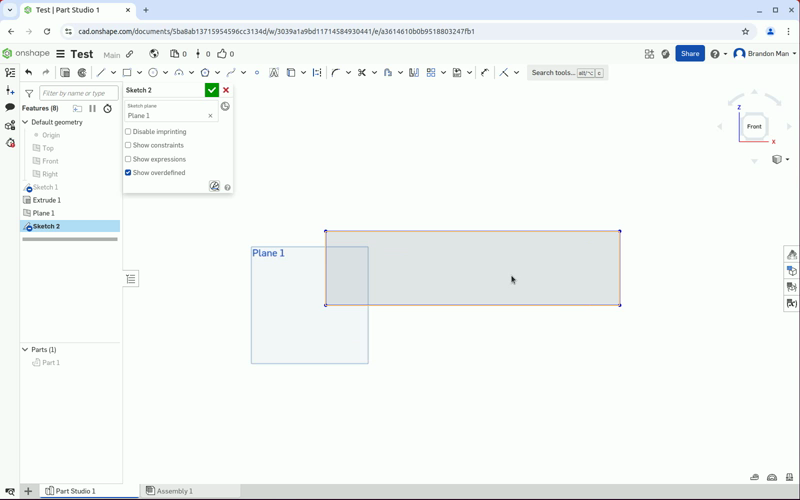
scroll(6)
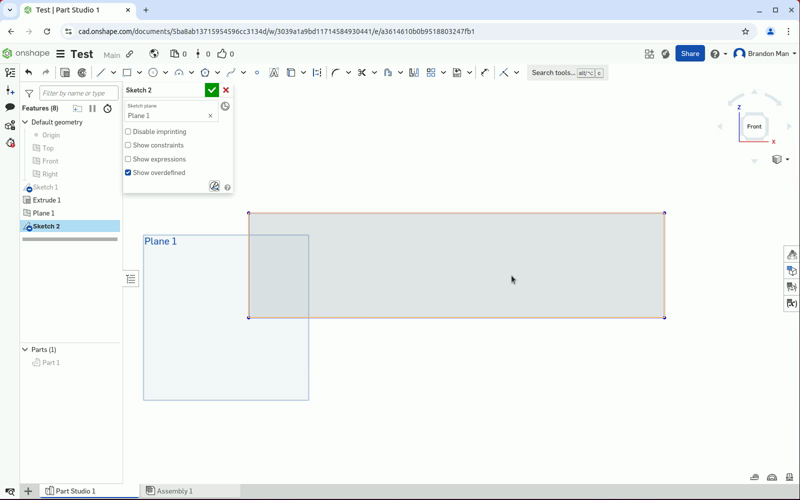
scroll(6)
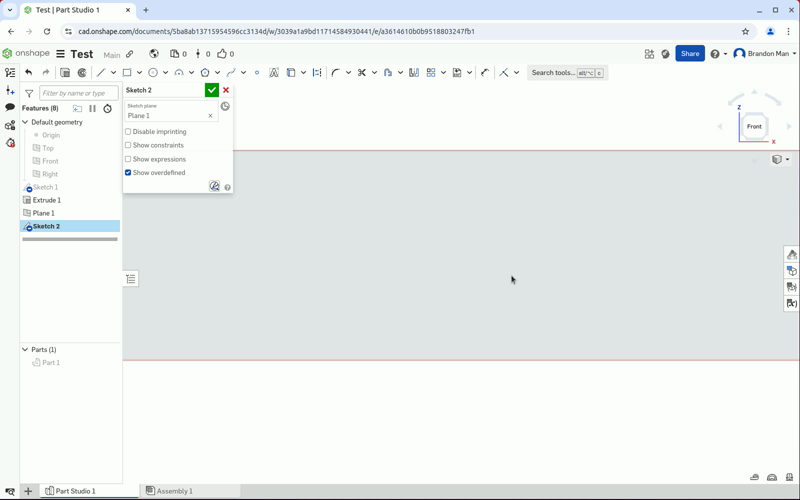
click(511, 275)
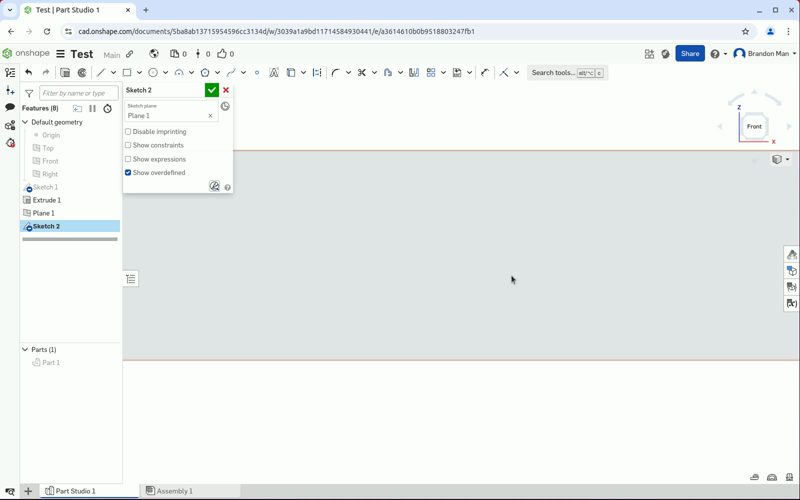
scroll(-6)
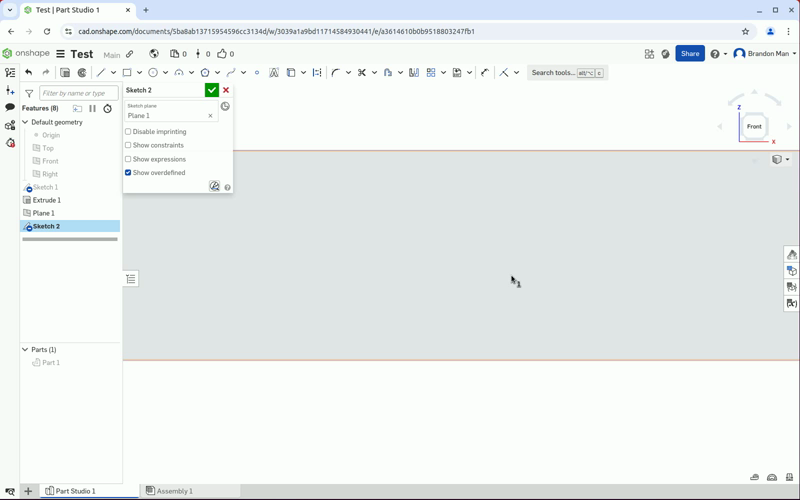
scroll(-6)
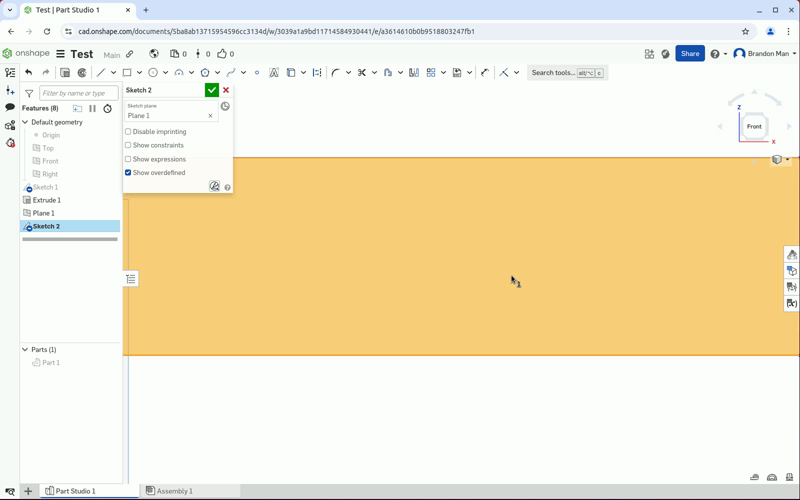
scroll(-6)
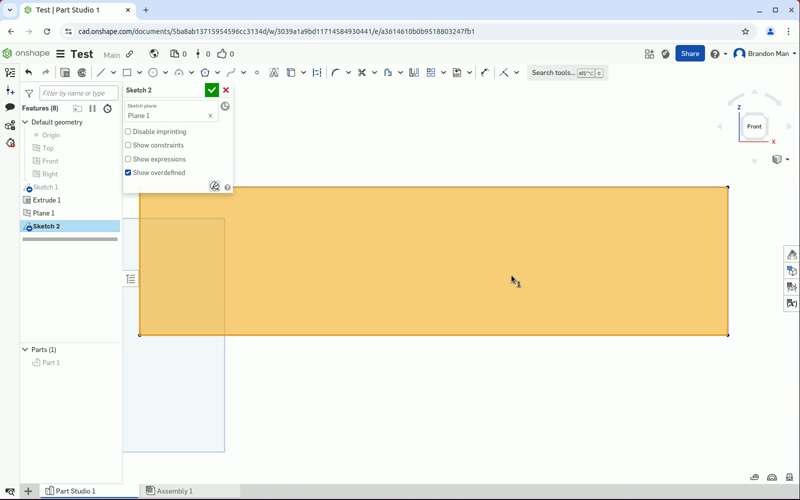
scroll(-6)
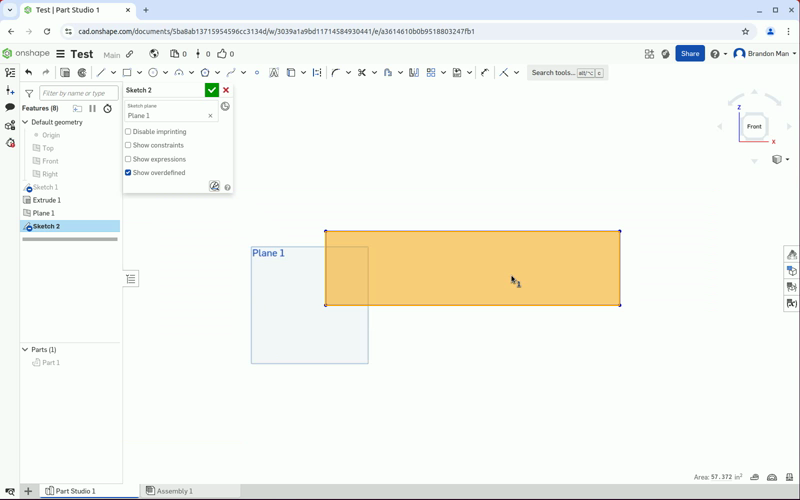
scroll(-6)
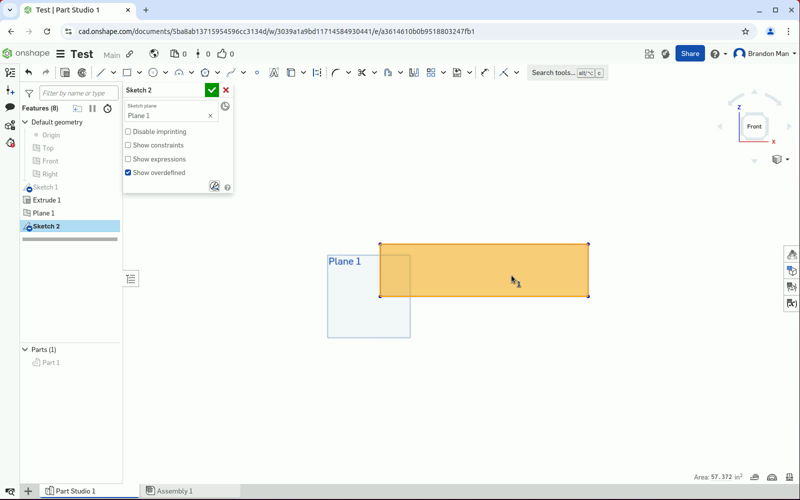
scroll(-6)
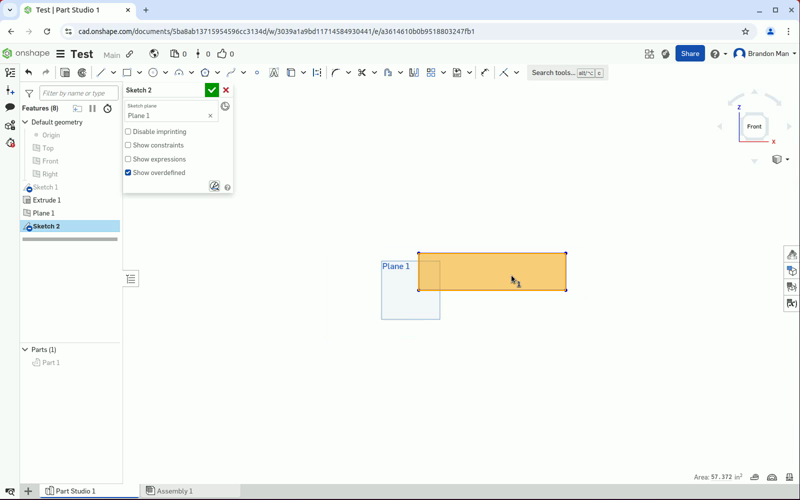
scroll(-6)
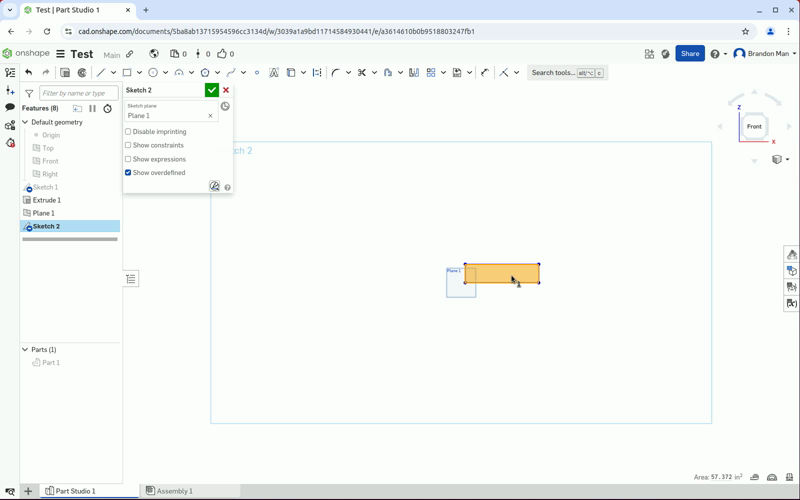
mouse_move(73, 352)
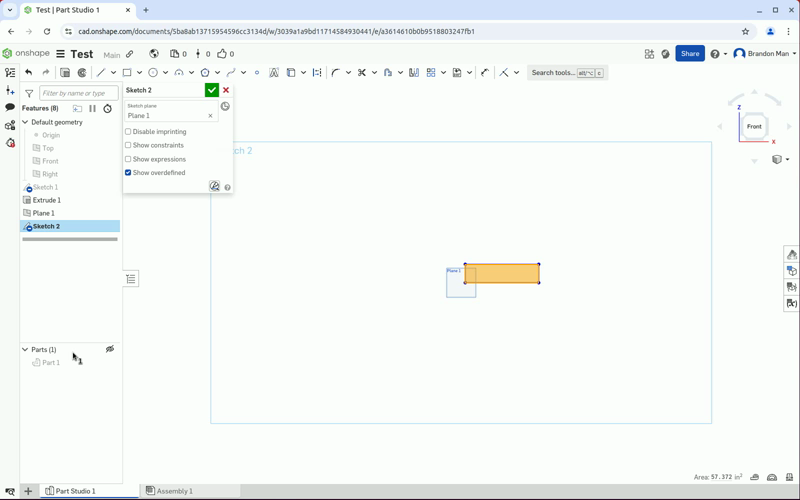
key(shift+y)
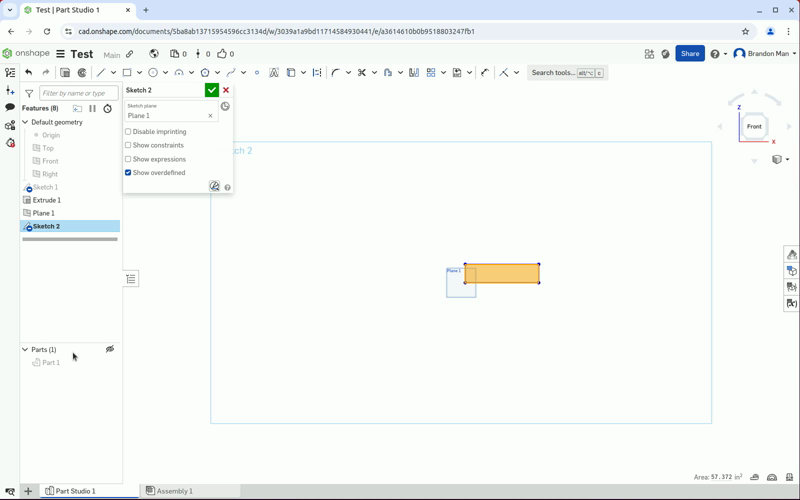
key(shift+e)
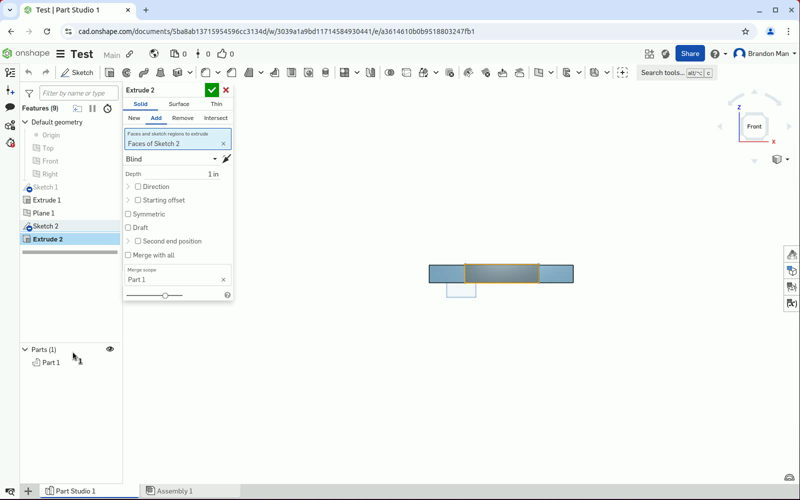
mouse_move(143, 106)
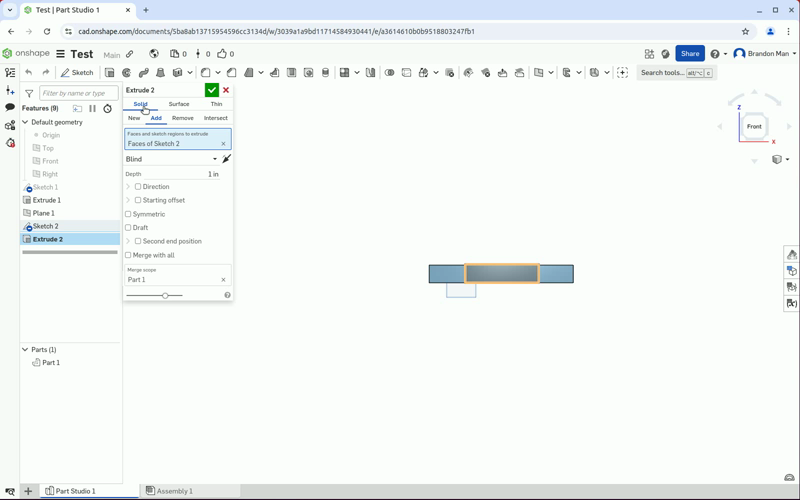
click(143, 106)
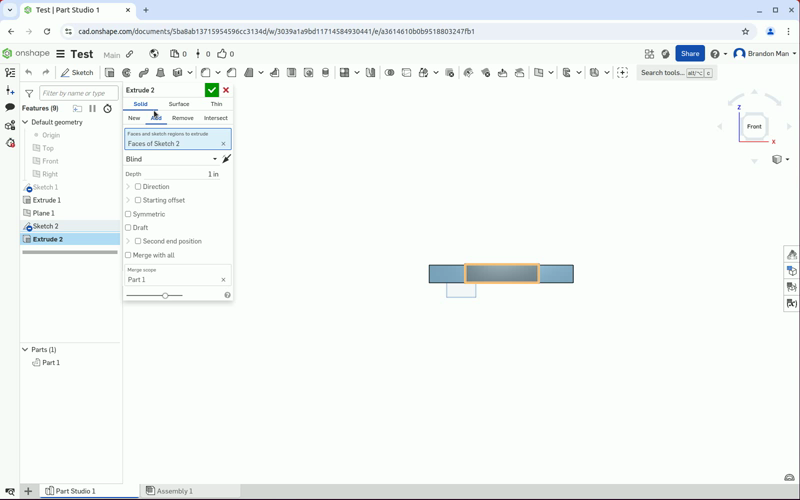
mouse_move(186, 120)
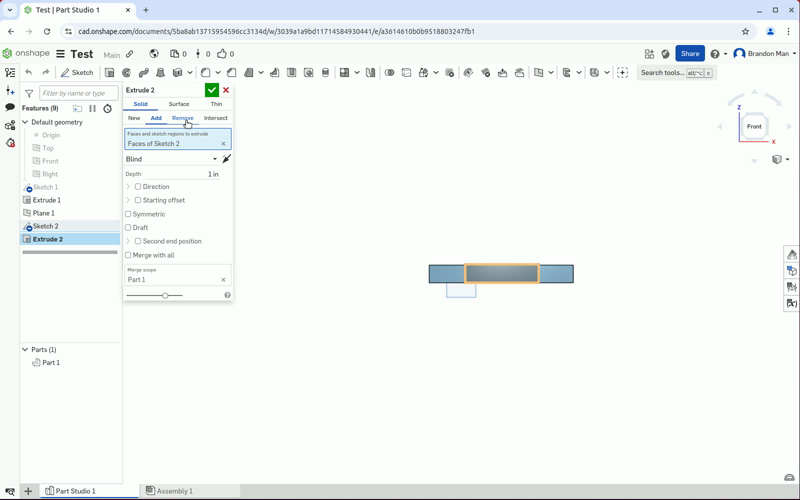
click(186, 120)
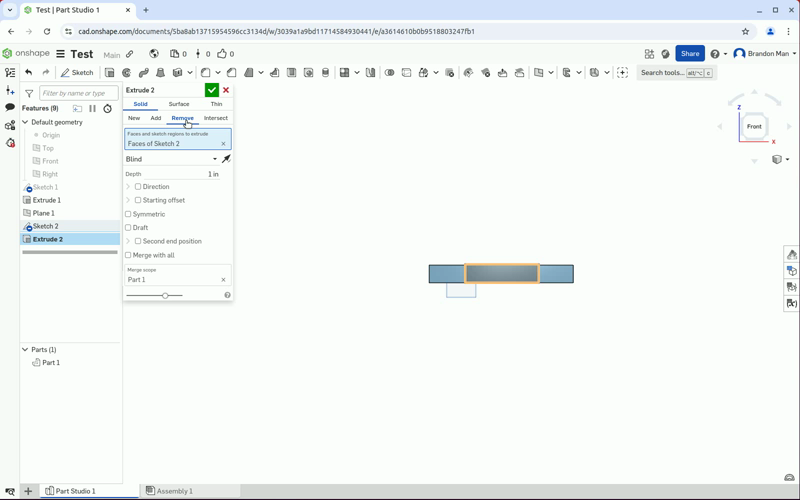
key(tab, 4)
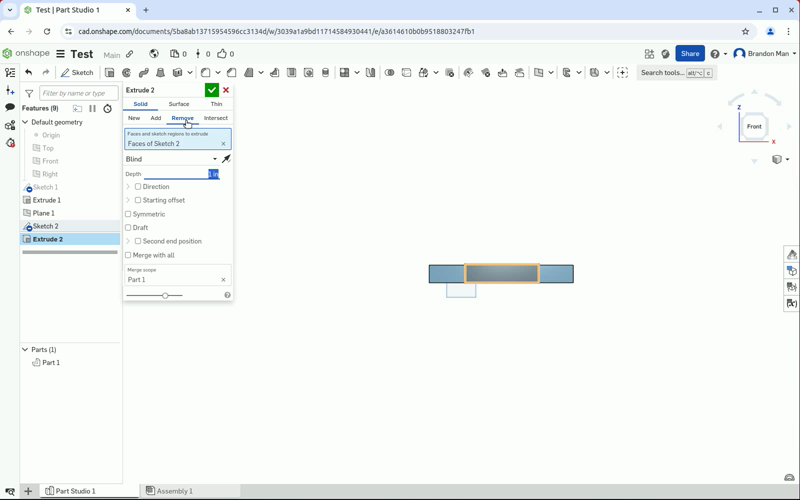
text(3.611)
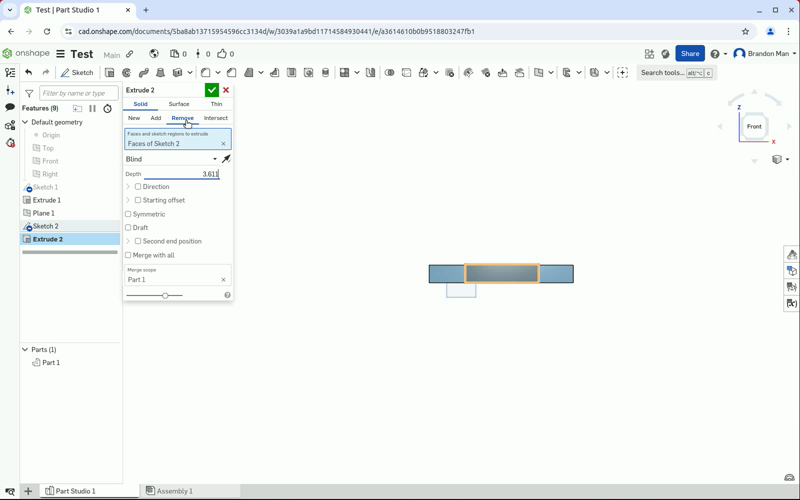
key(tab, 6)
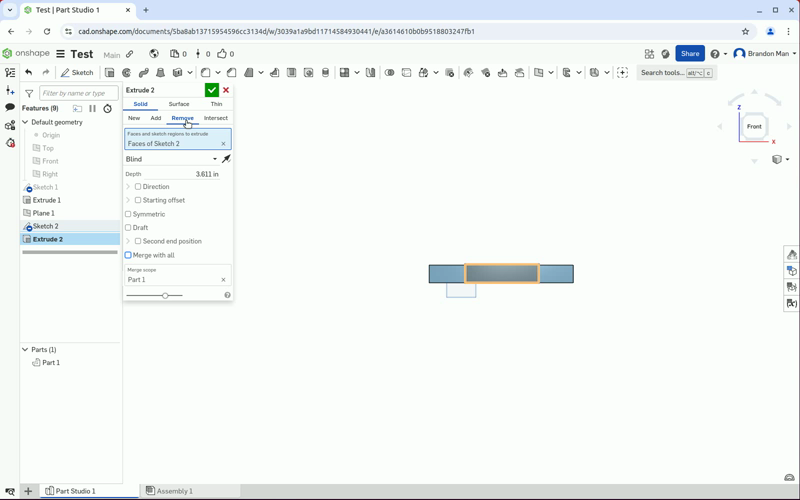
key(space)
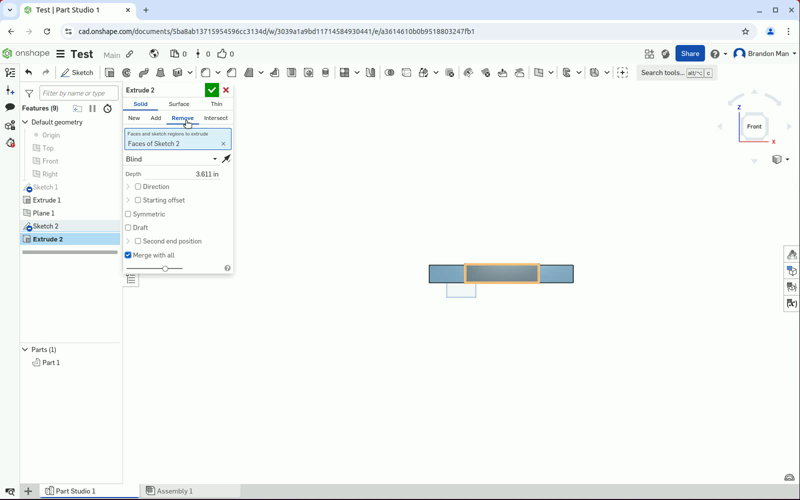
key(enter)
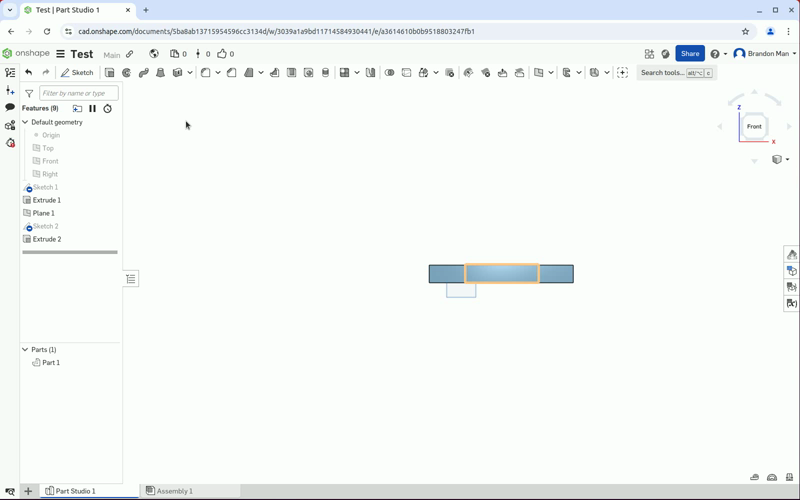
key(shift+h)
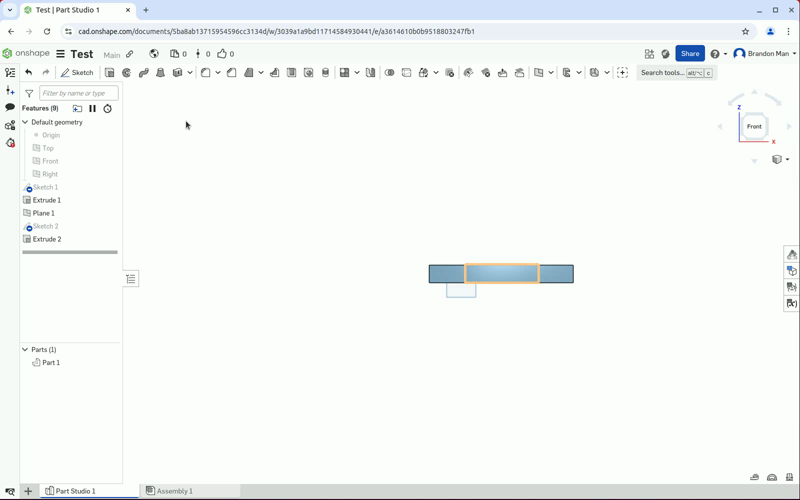
key(shift+h)
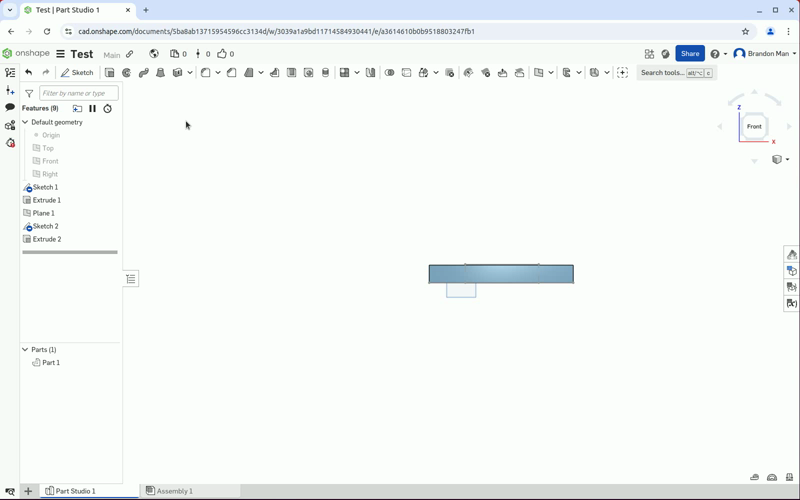
key(shift+7)
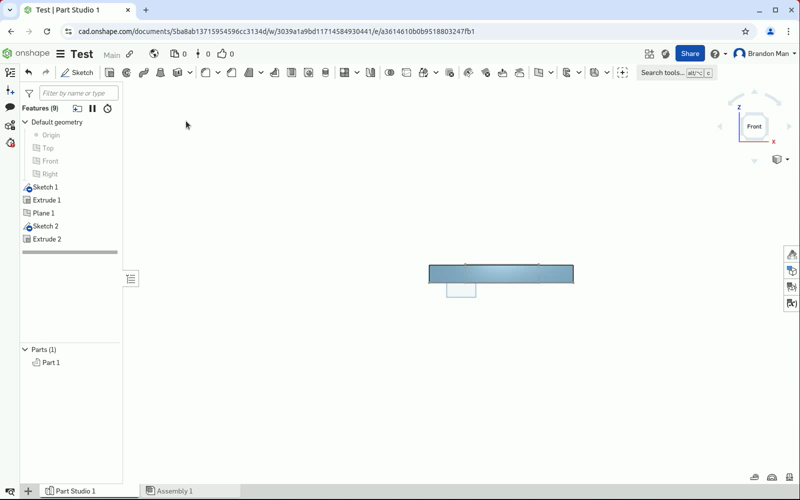
key(left, 2)
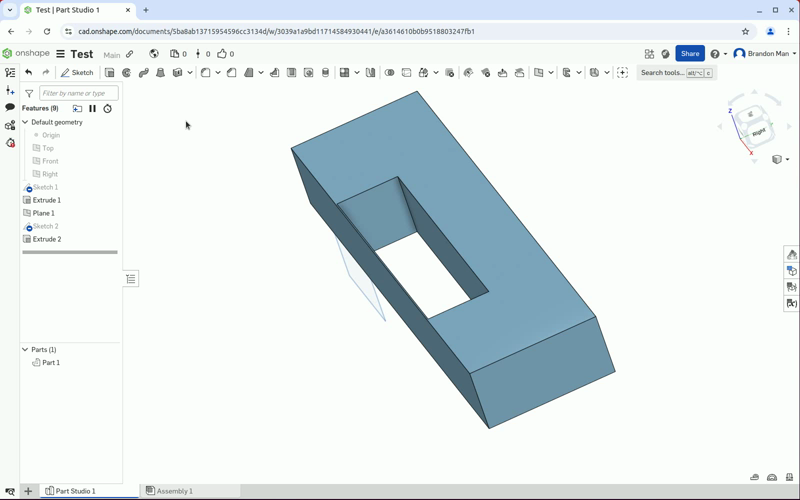
key(down, 2)
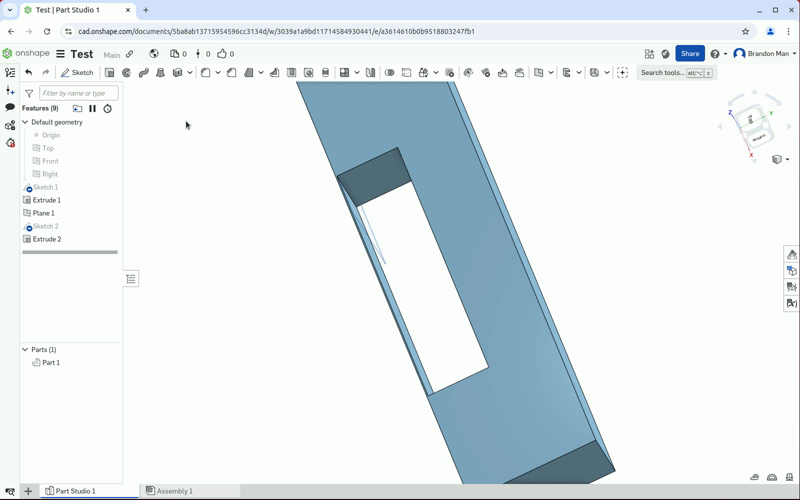
key(up, 2)
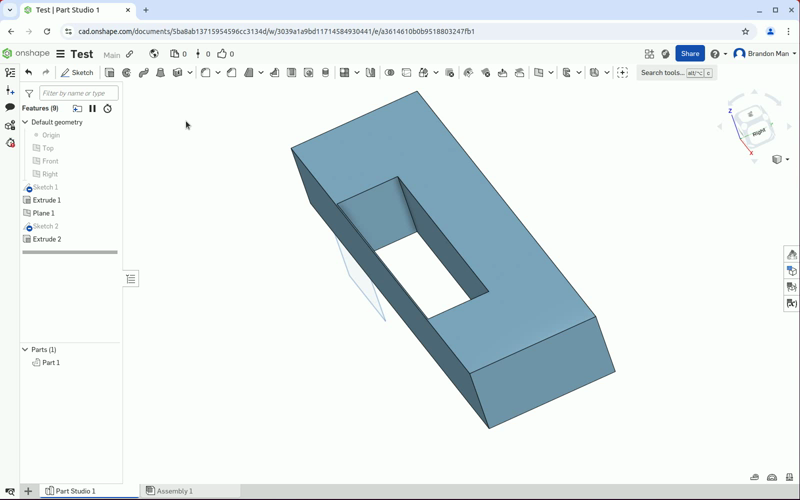
key(right, 2)
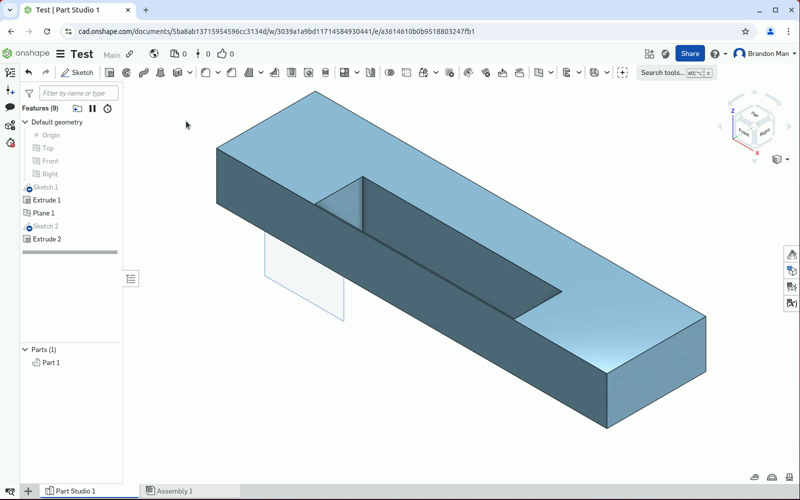
mouse_move(73, 189)
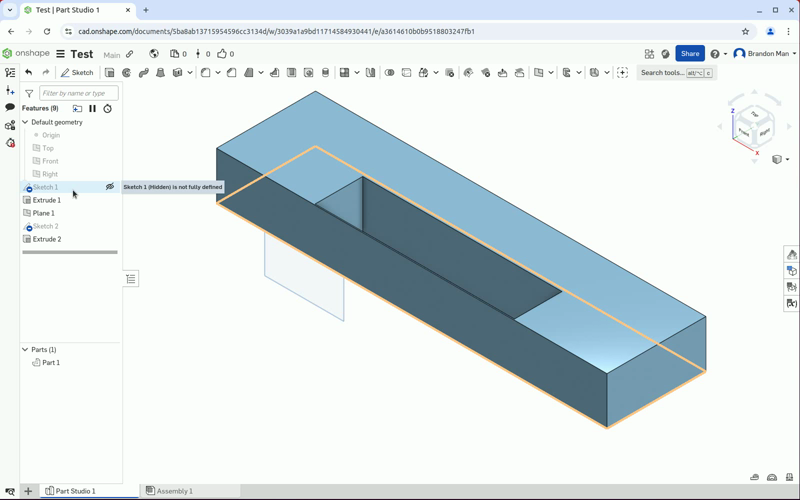
click(73, 189)